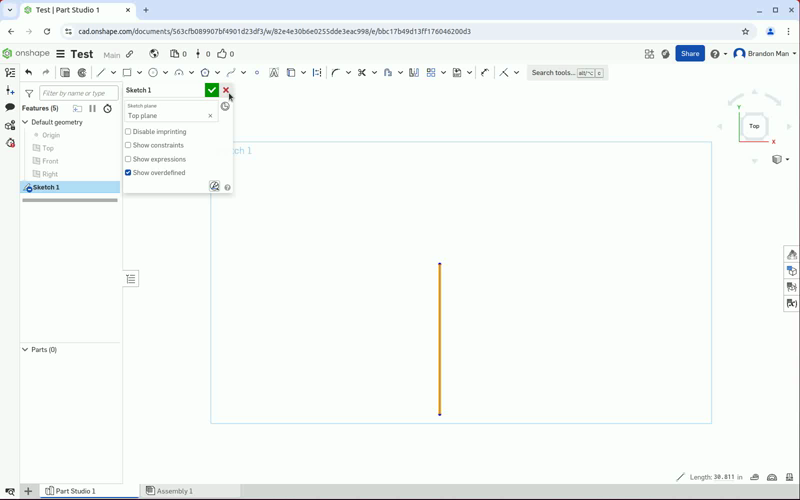
key(shift+h)
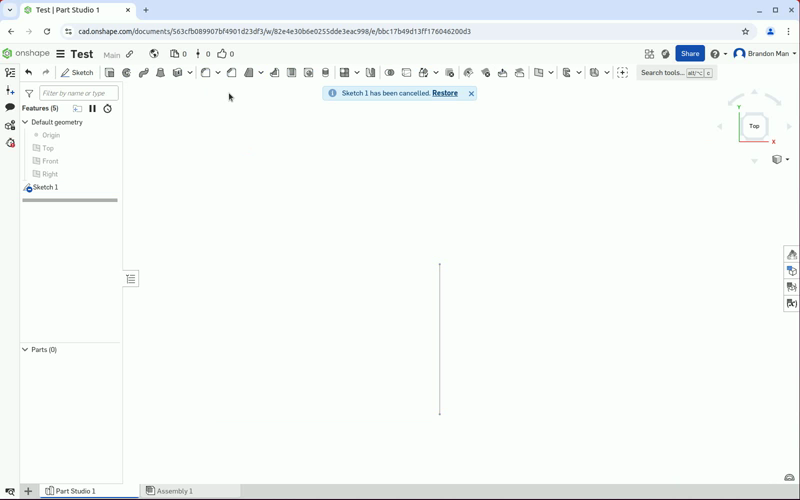
key(shift+s)
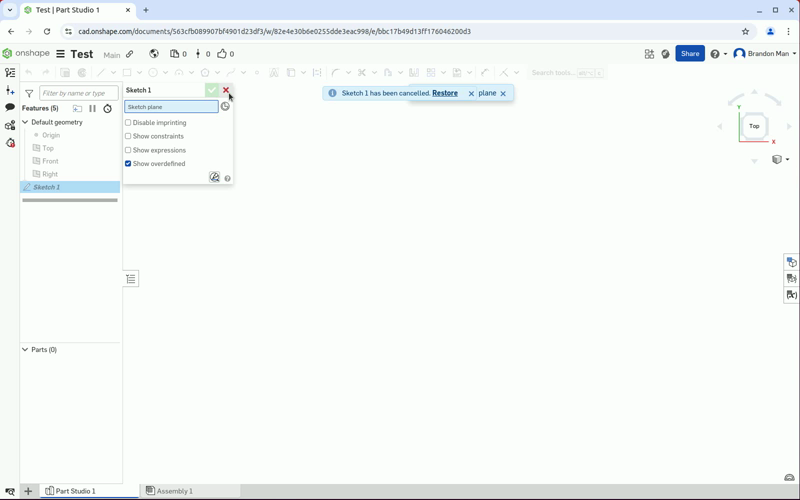
mouse_move(73, 150)
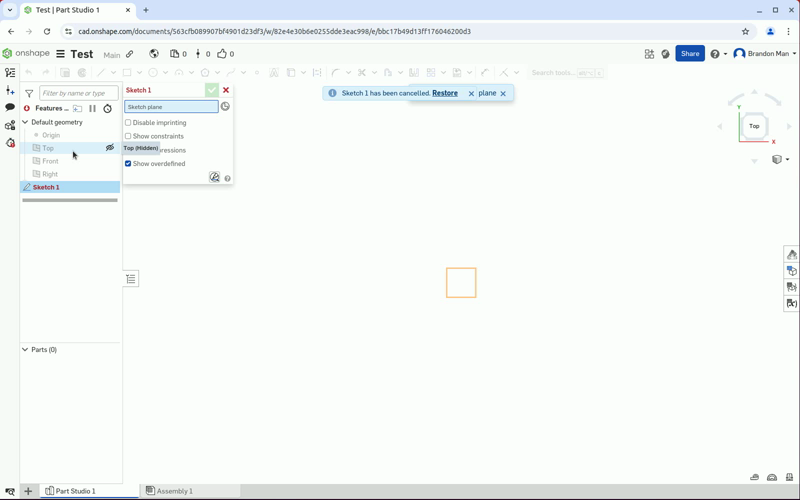
click(73, 150)
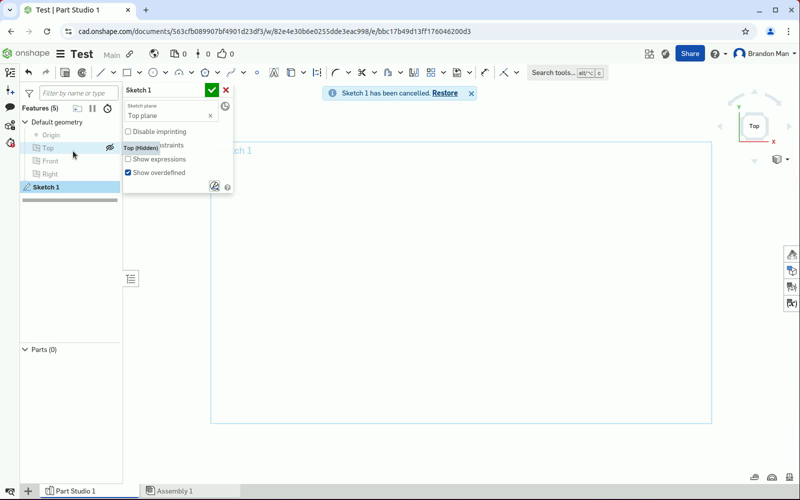
mouse_move(73, 352)
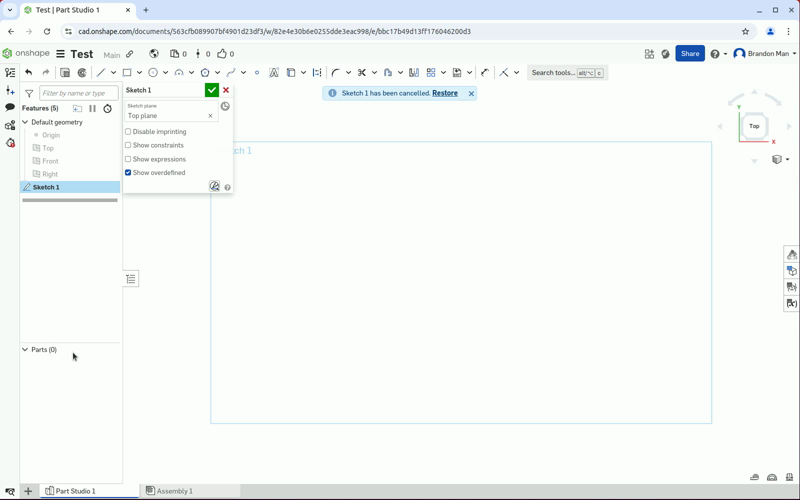
key(y)
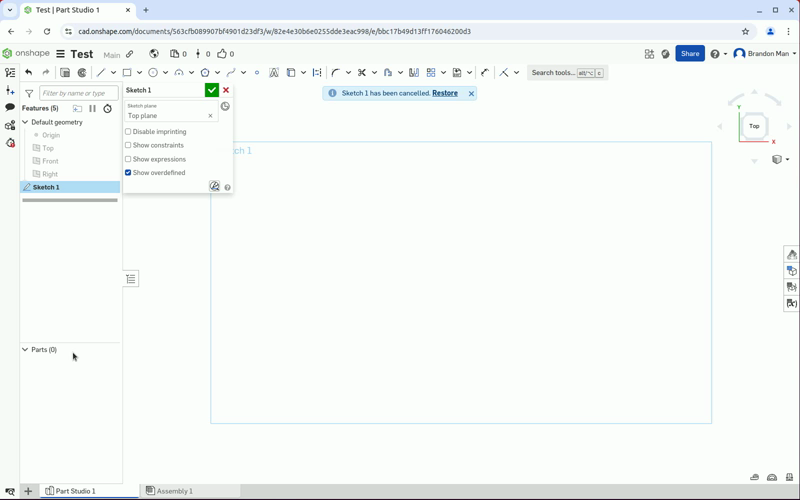
key(c)
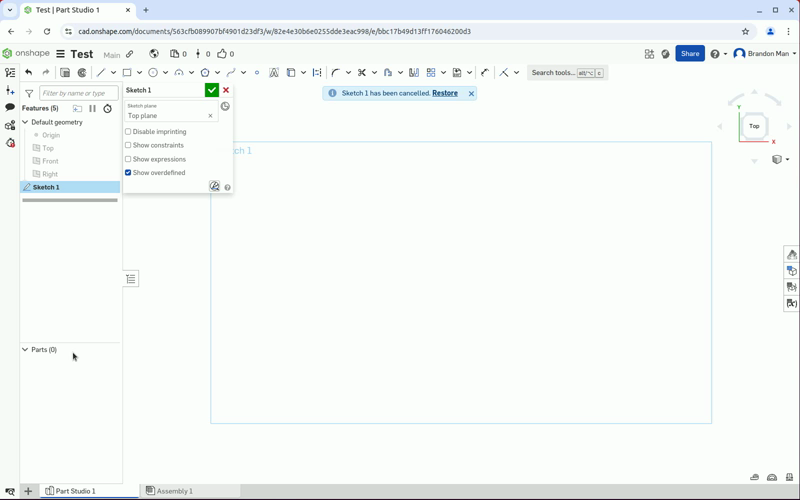
key_down(shift)
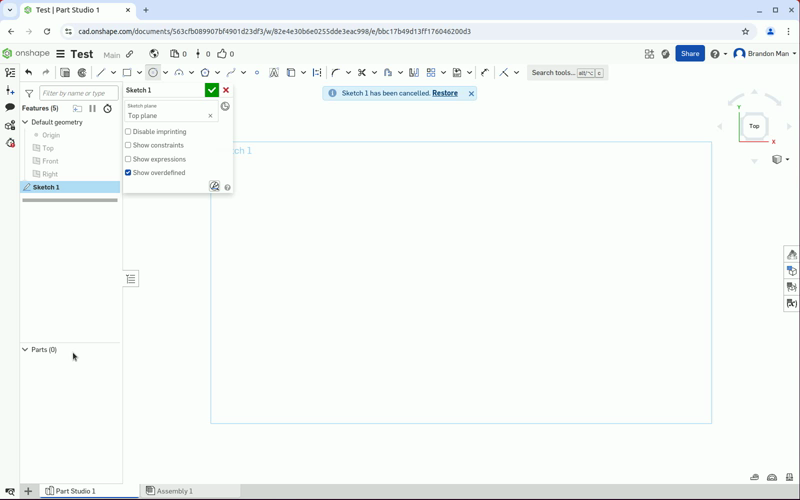
mouse_move(460, 282)
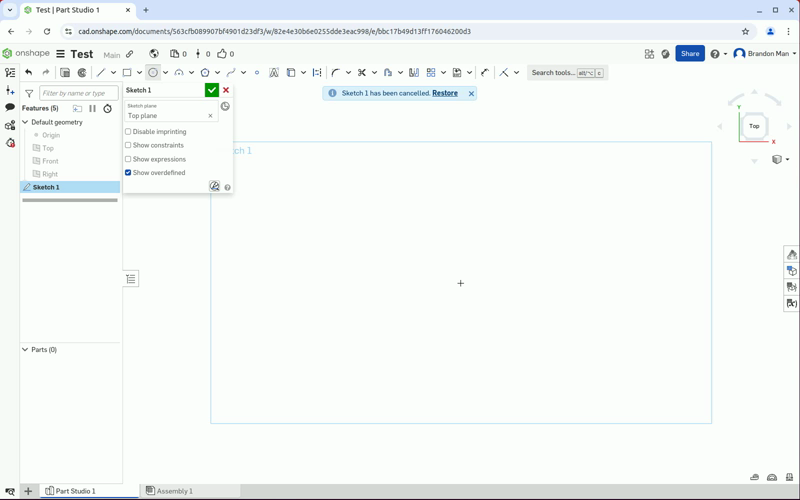
click(460, 282)
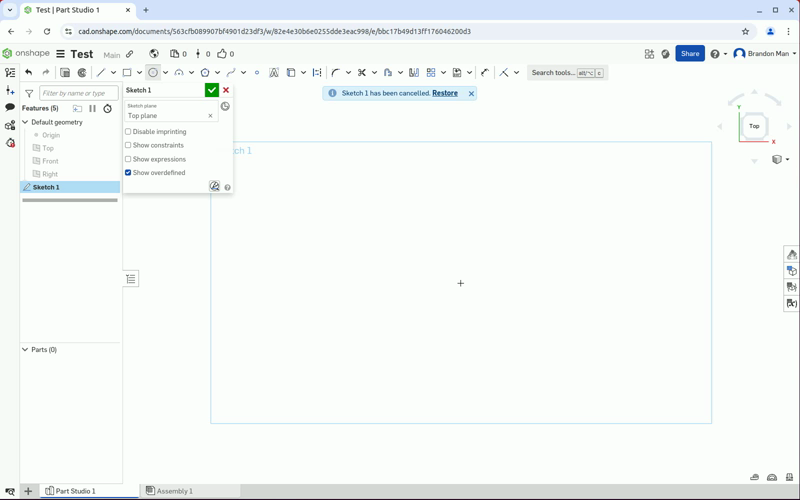
key_up(shift)
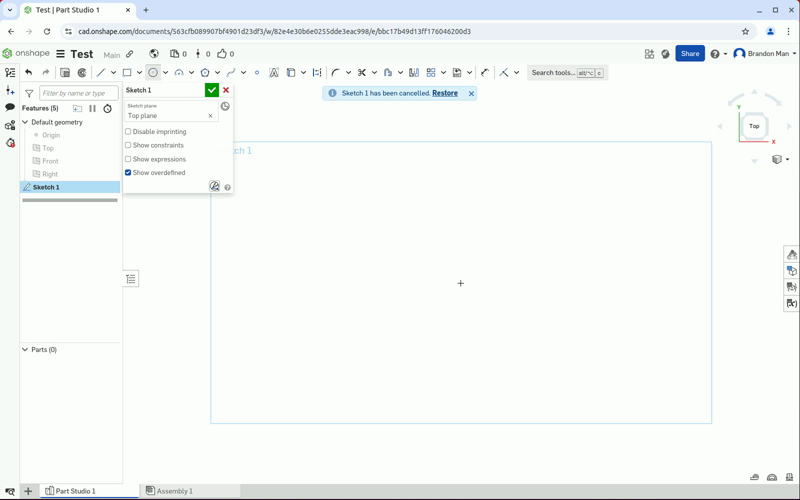
mouse_move(489, 282)
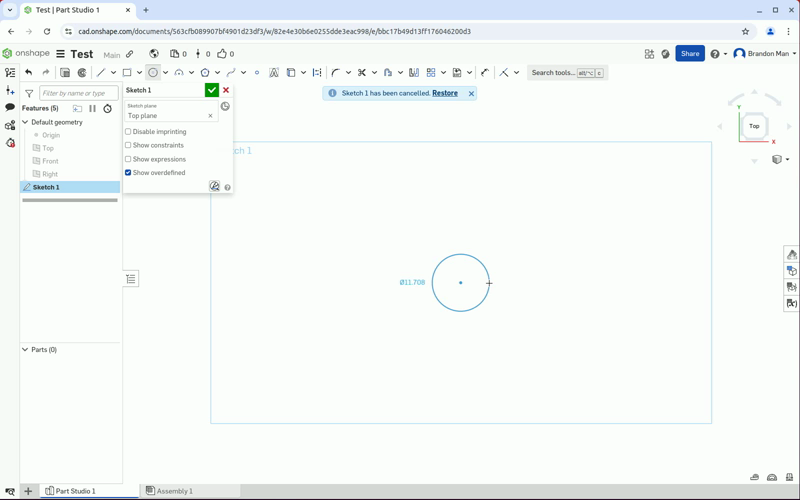
click(489, 282)
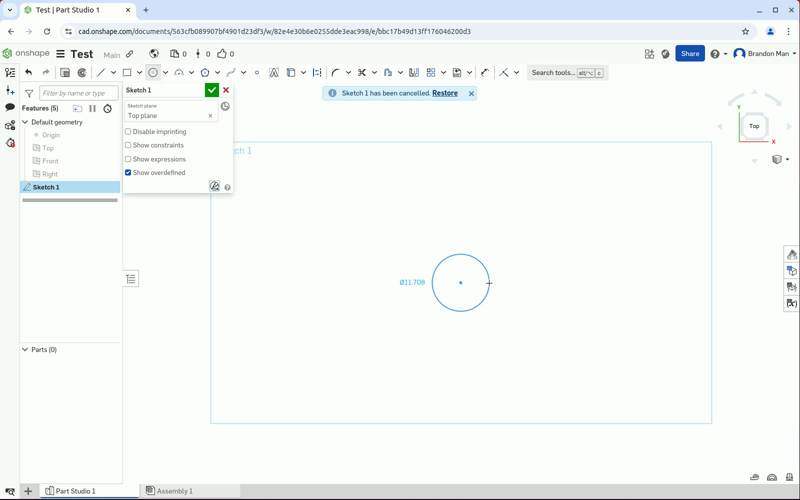
key(esc)
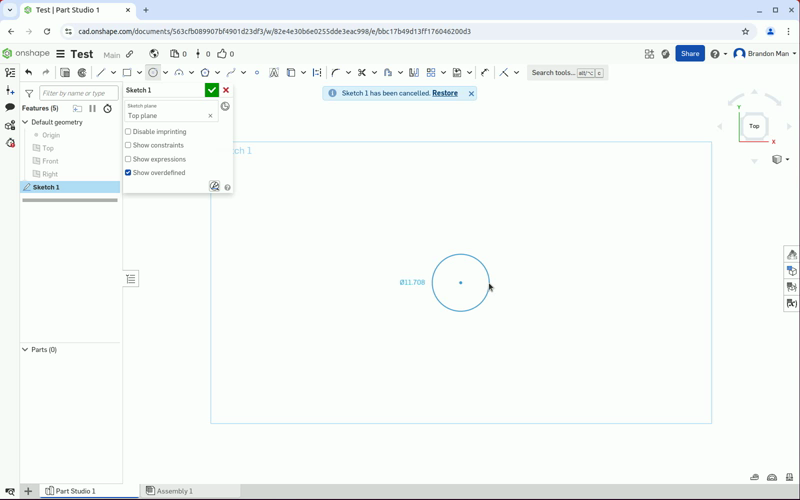
key(c)
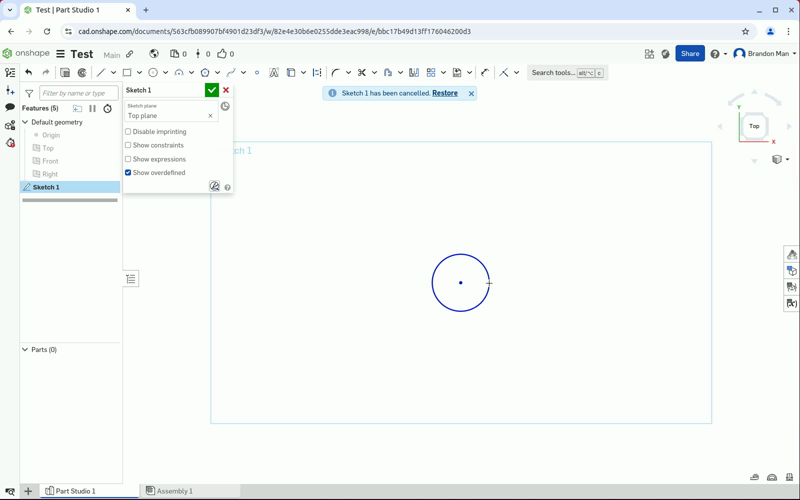
key_down(shift)
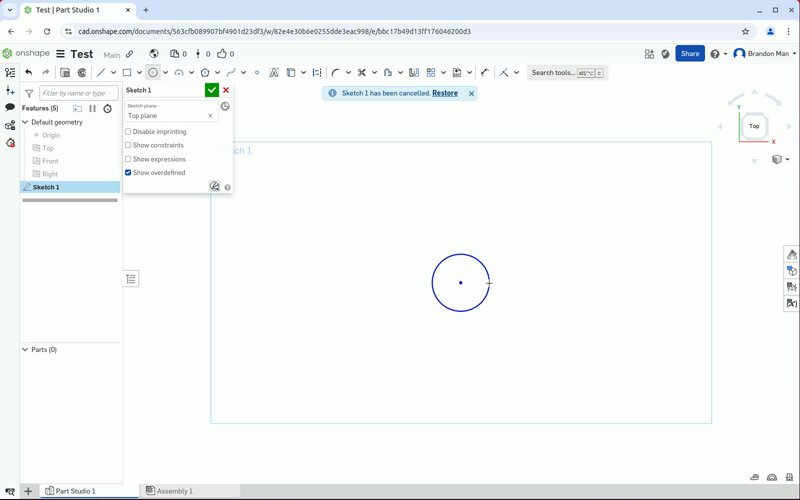
mouse_move(460, 282)
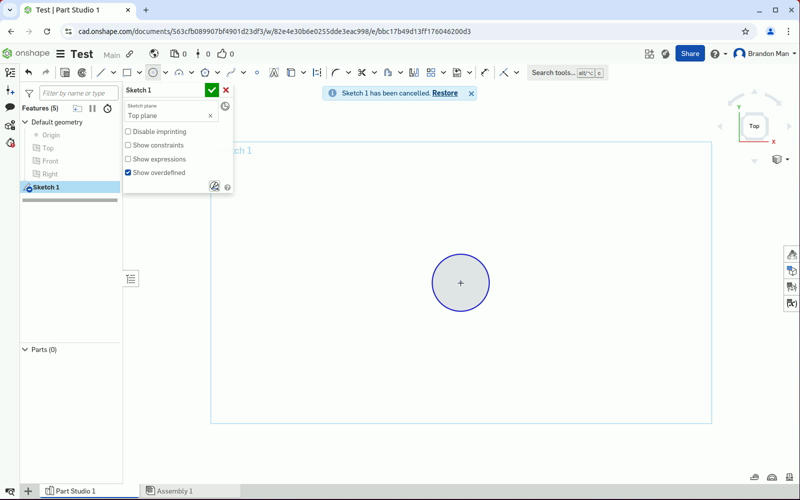
click(460, 282)
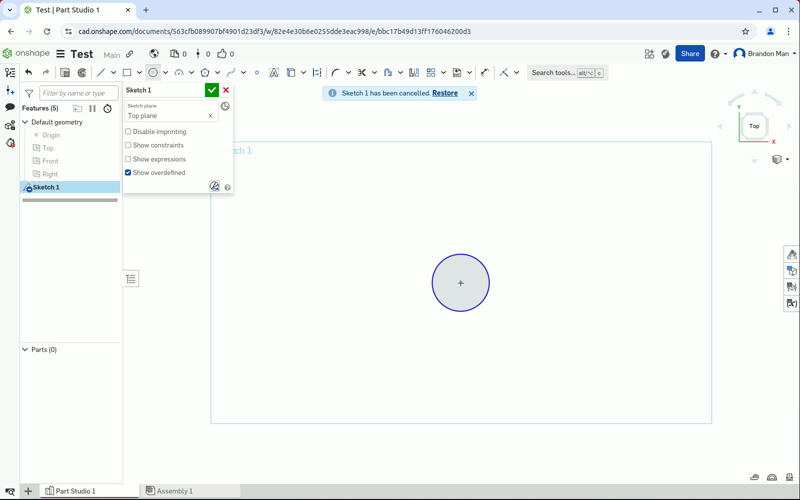
key_up(shift)
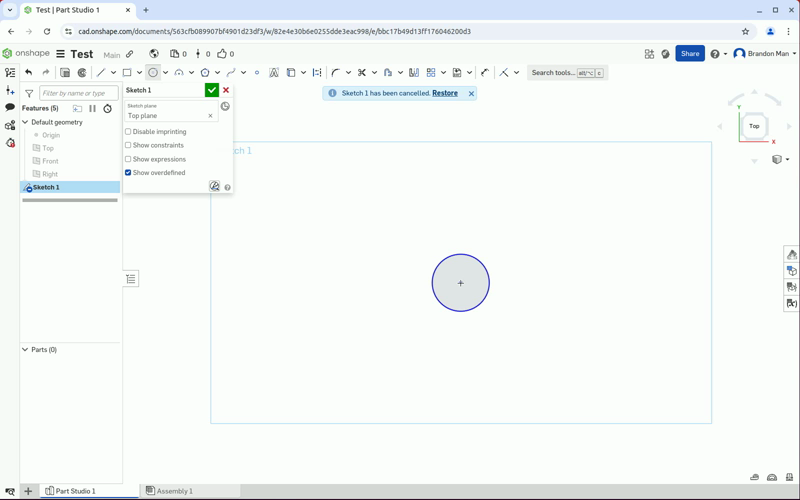
mouse_move(481, 282)
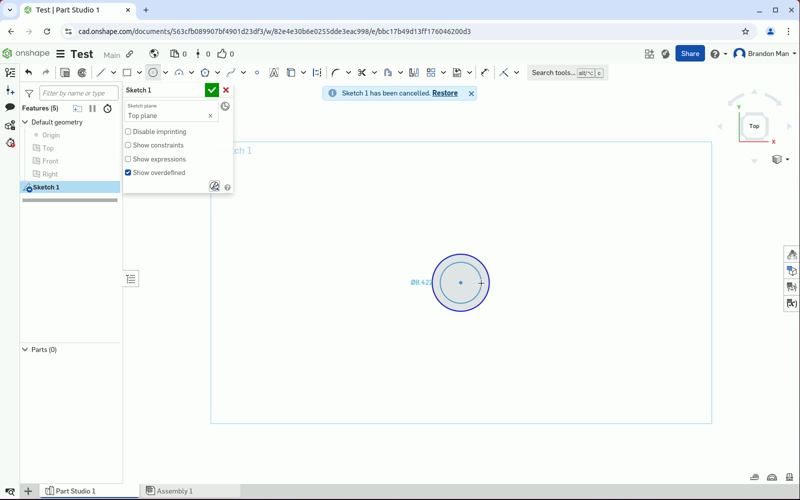
click(481, 282)
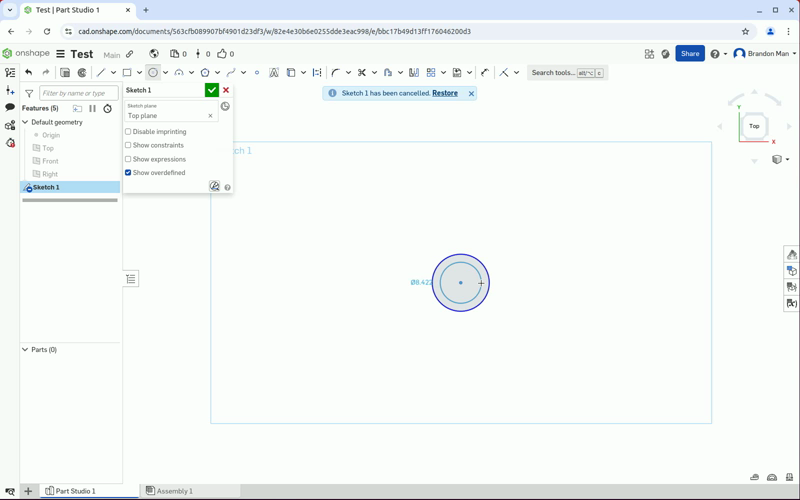
key(esc)
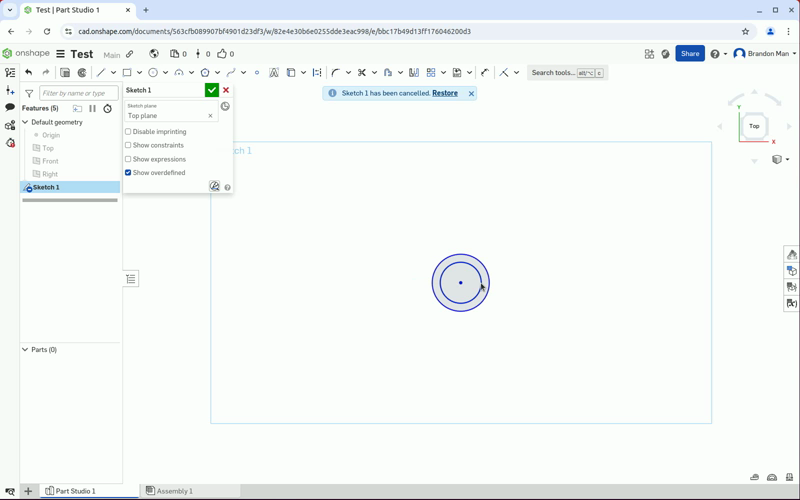
mouse_move(486, 275)
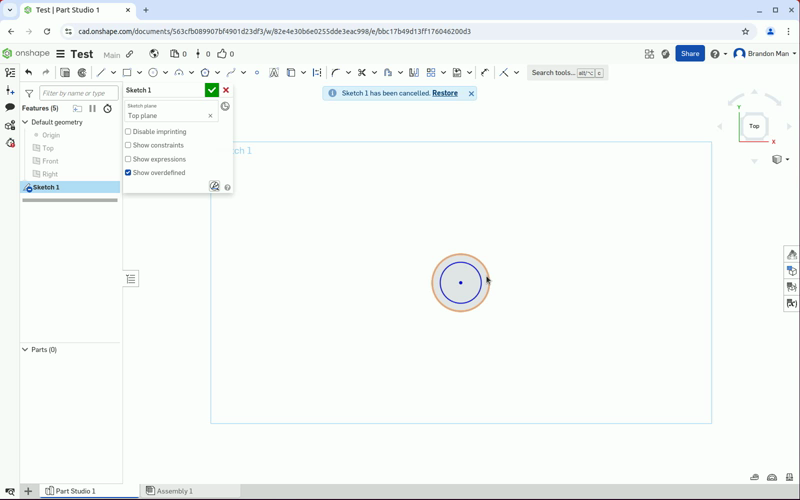
scroll(6)
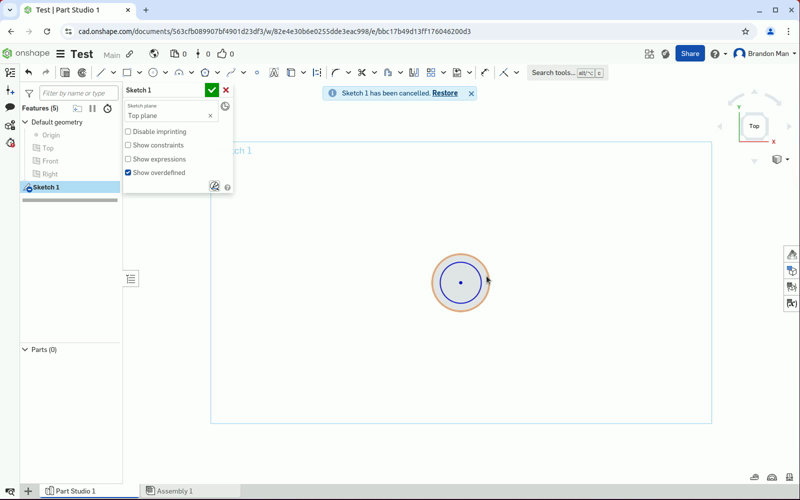
scroll(6)
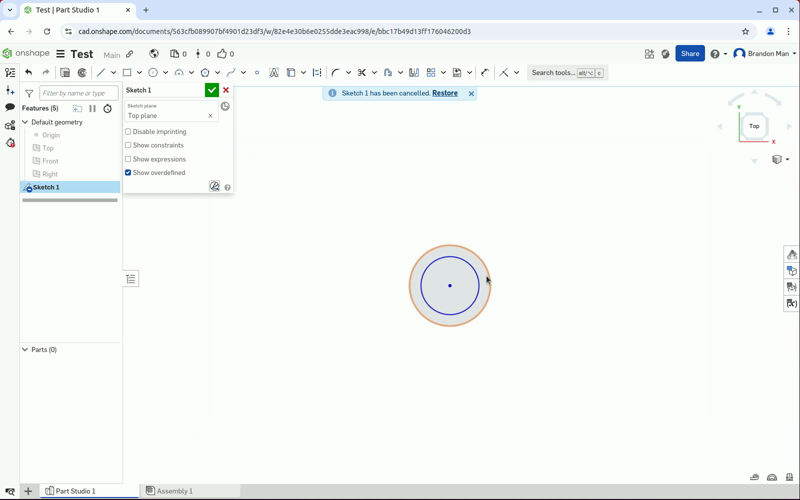
scroll(6)
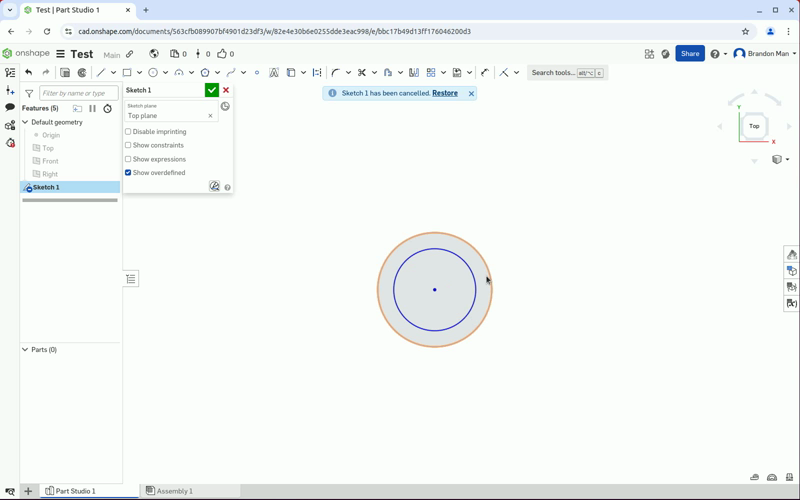
scroll(6)
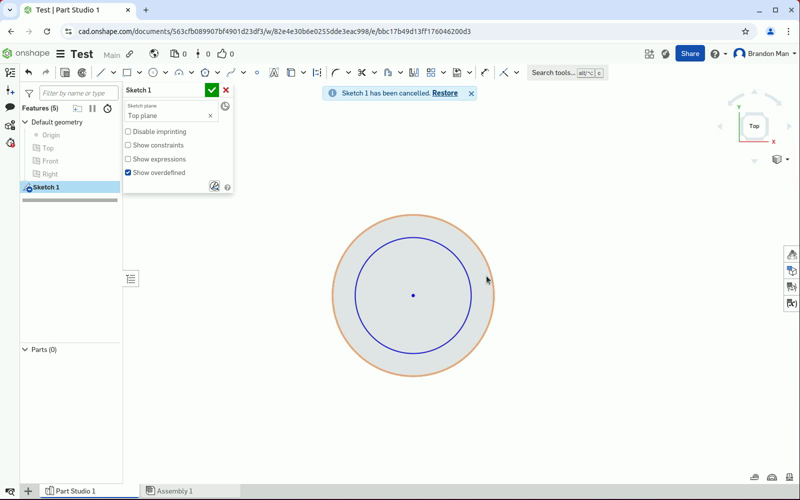
scroll(6)
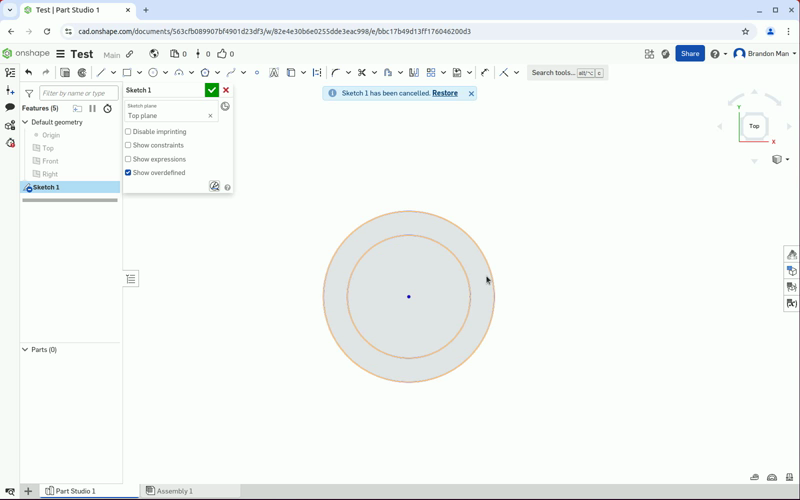
scroll(6)
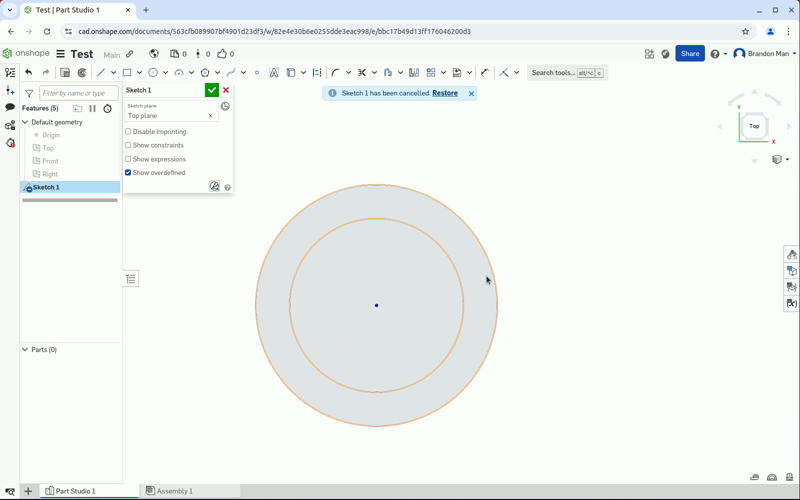
scroll(6)
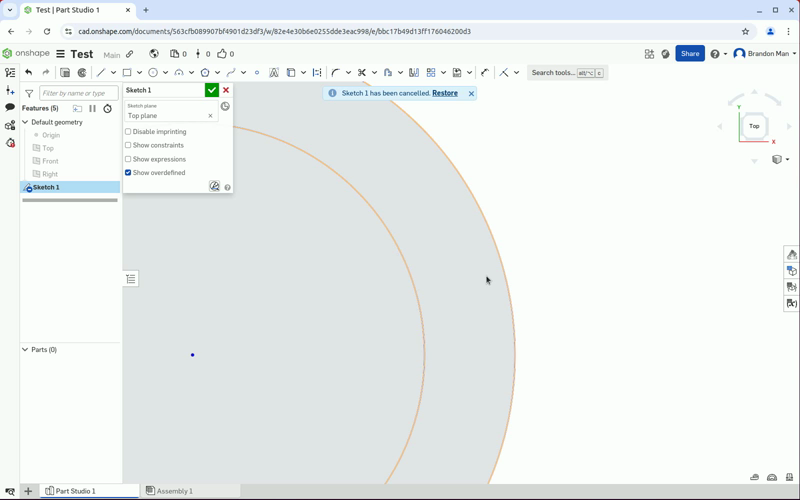
click(486, 275)
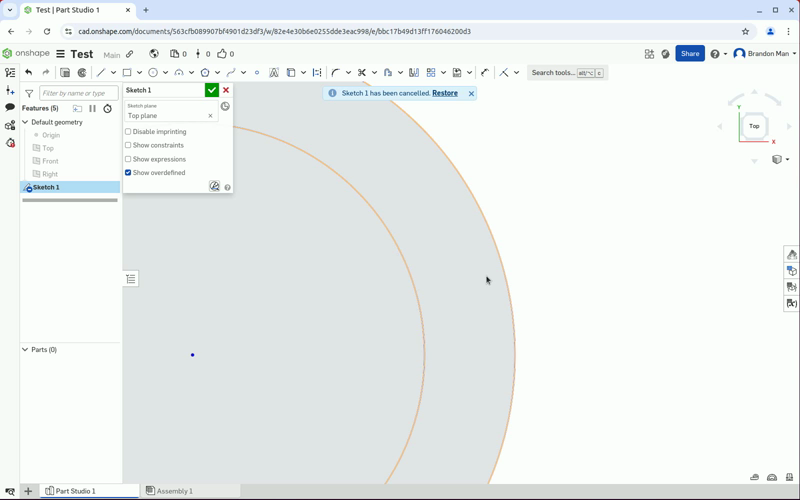
scroll(-6)
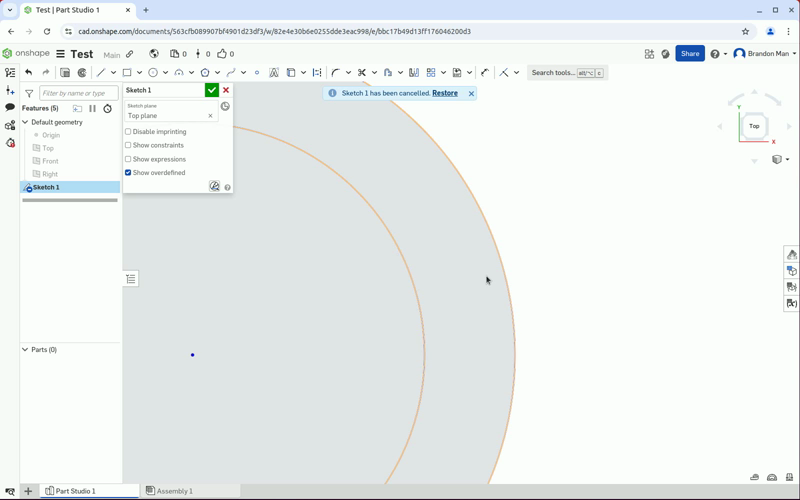
scroll(-6)
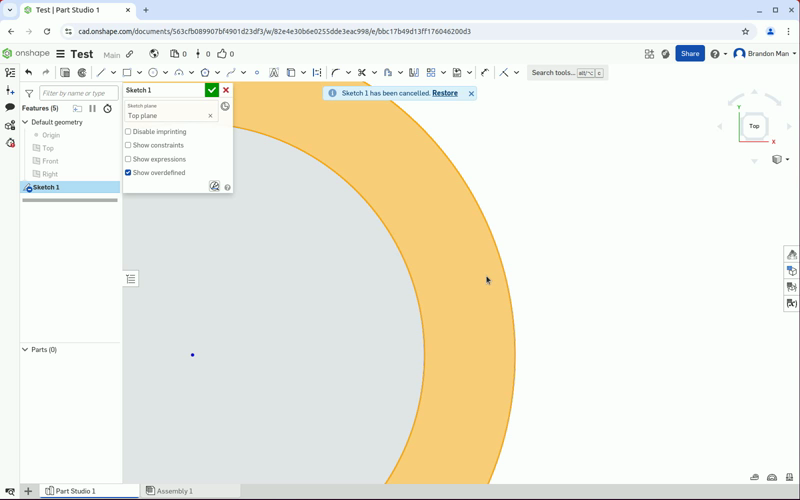
scroll(-6)
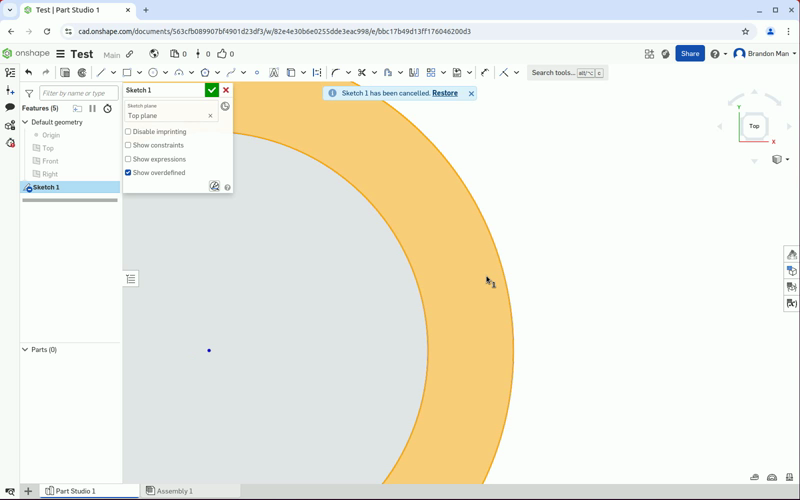
scroll(-6)
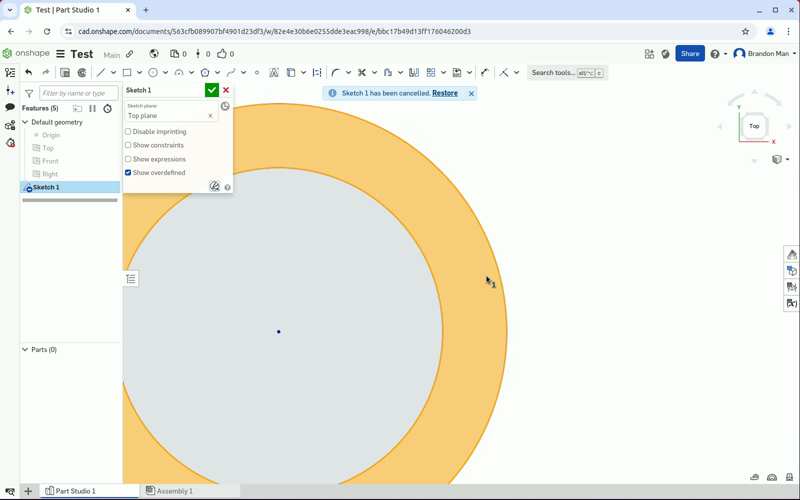
scroll(-6)
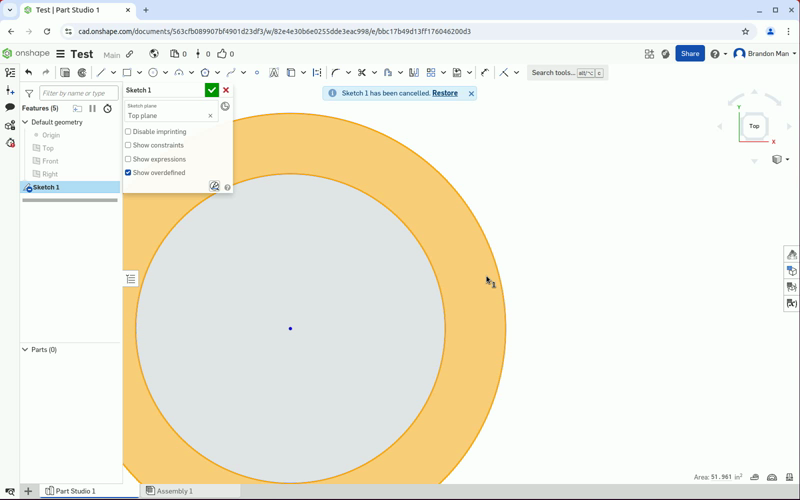
scroll(-6)
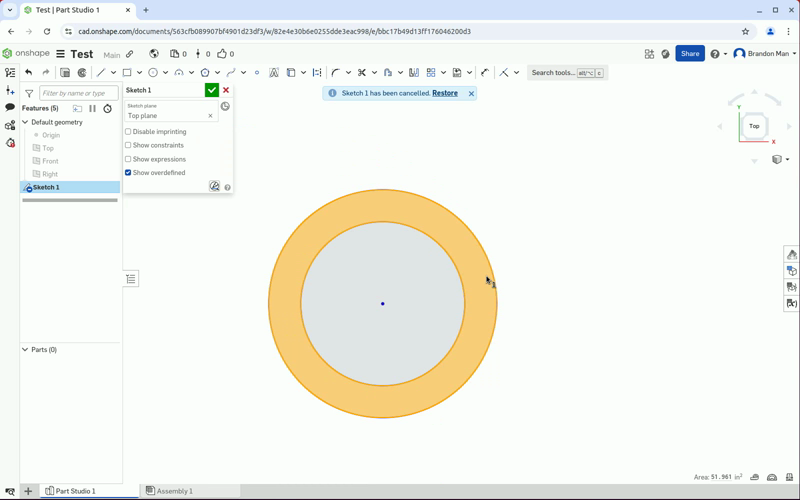
scroll(-6)
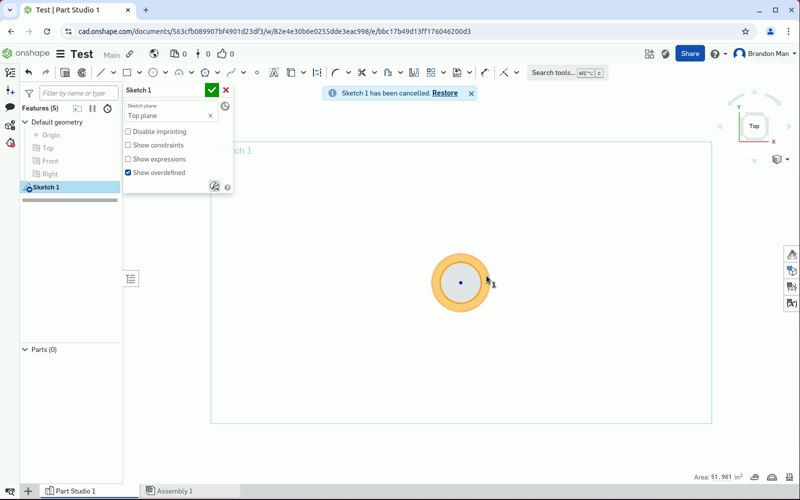
mouse_move(73, 352)
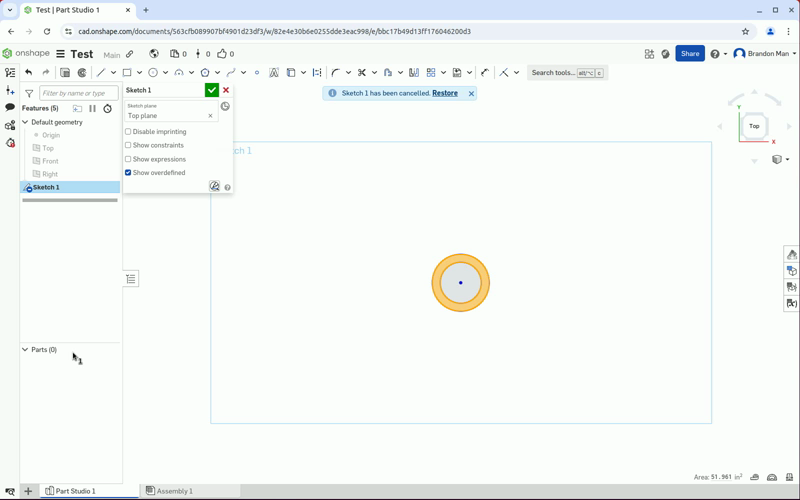
key(shift+y)
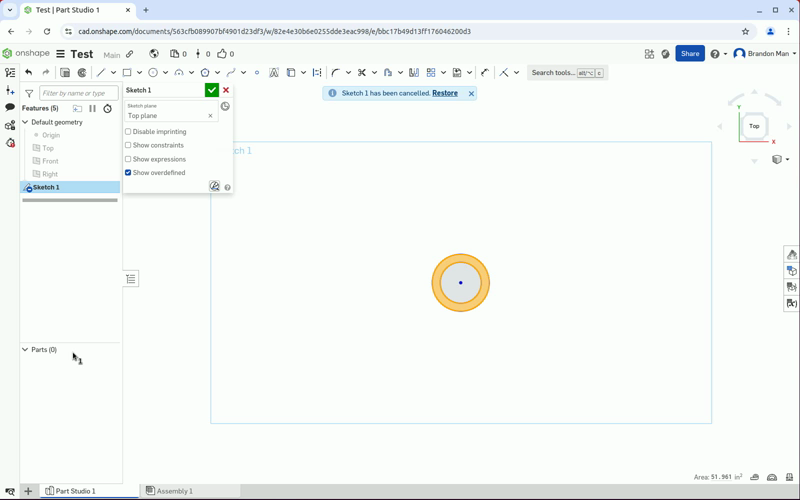
key(shift+e)
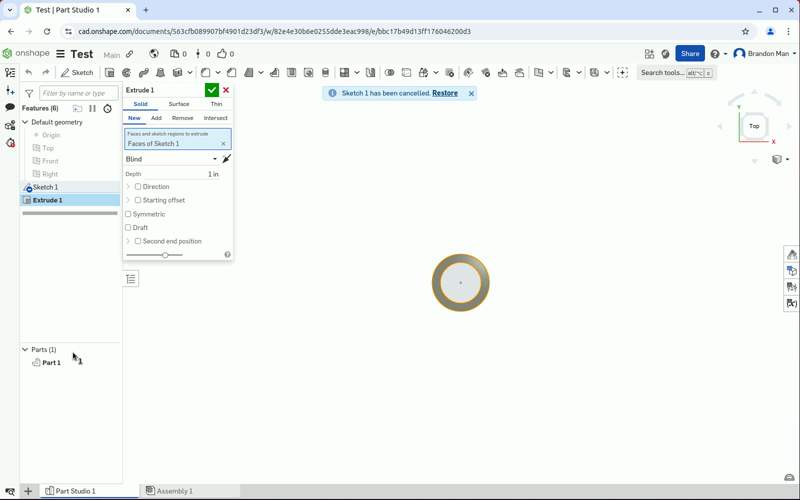
mouse_move(143, 106)
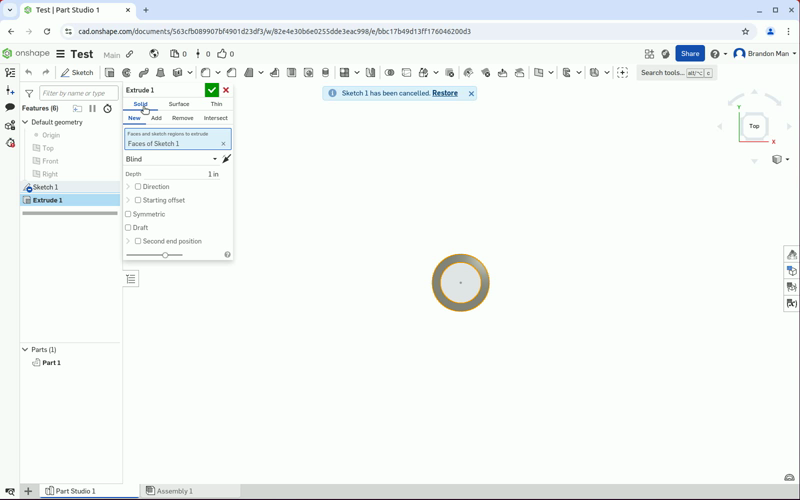
click(143, 106)
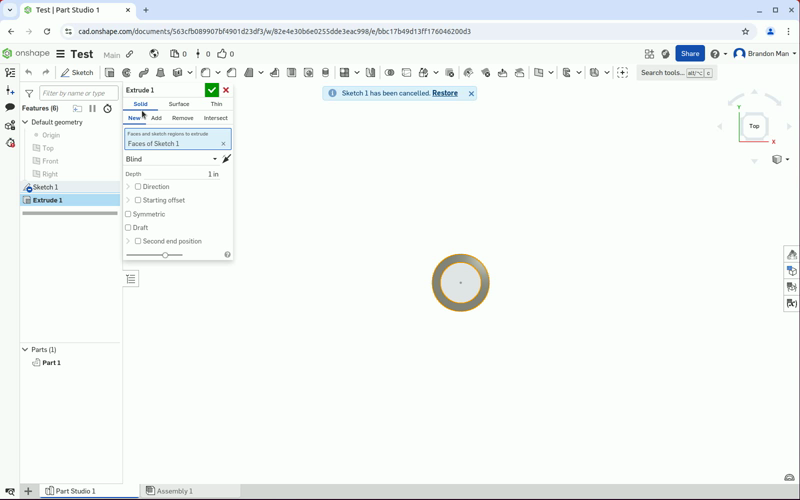
mouse_move(137, 120)
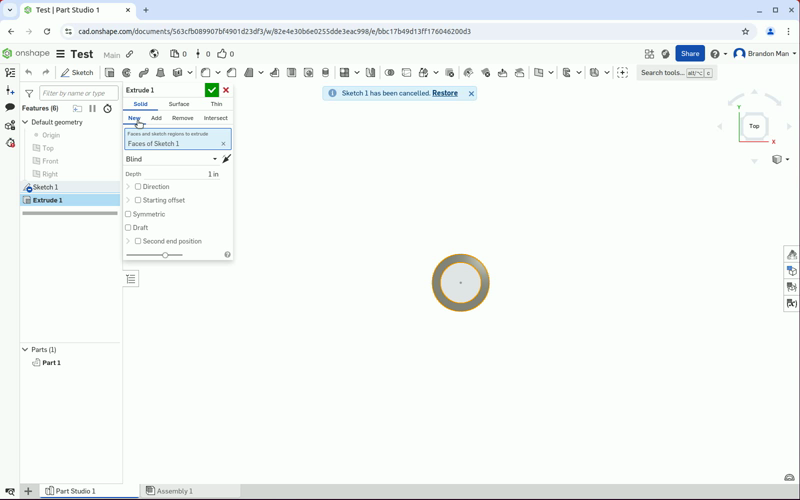
click(137, 120)
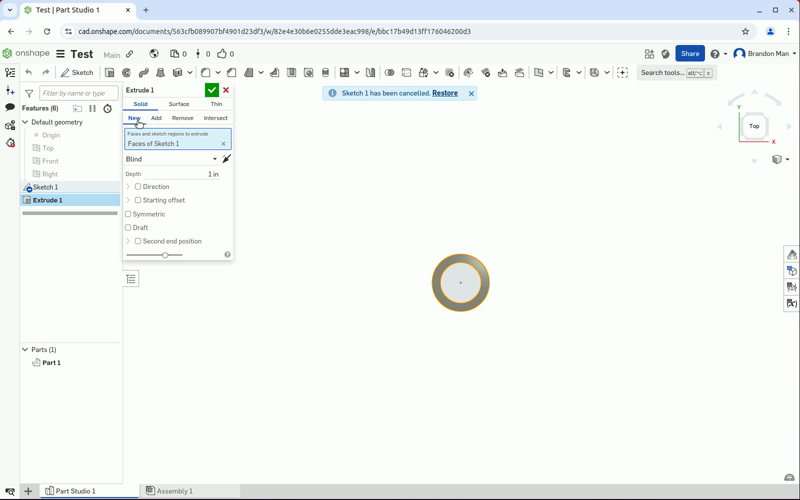
key(tab, 4)
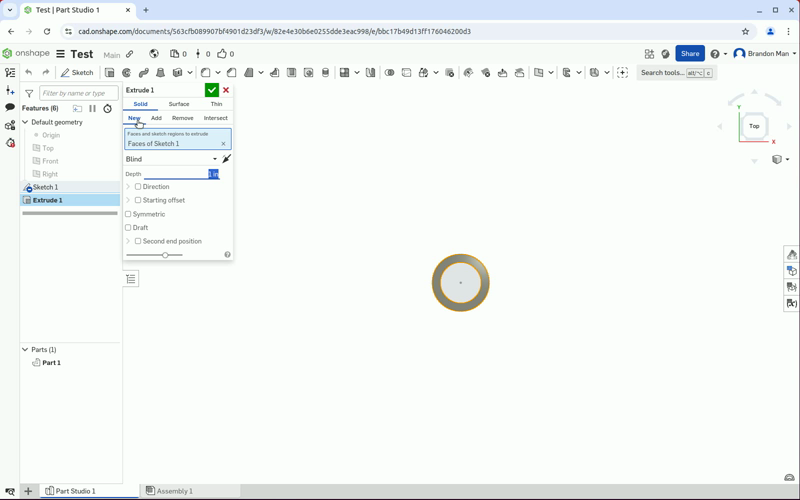
text(0.963)
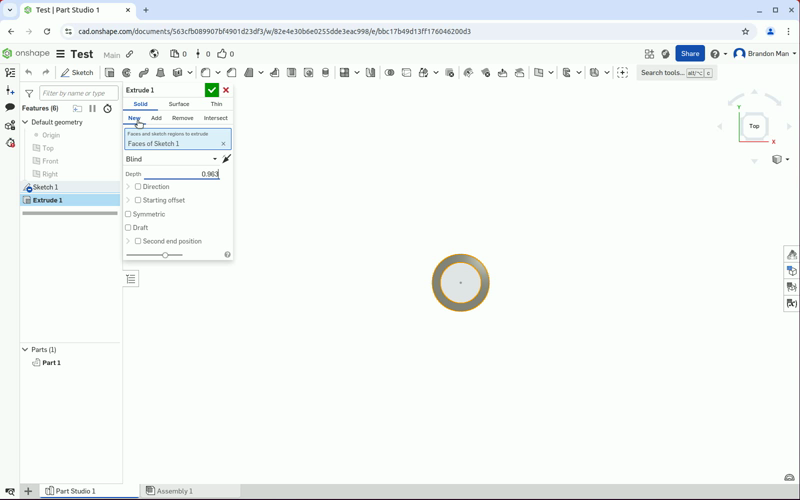
key(enter)
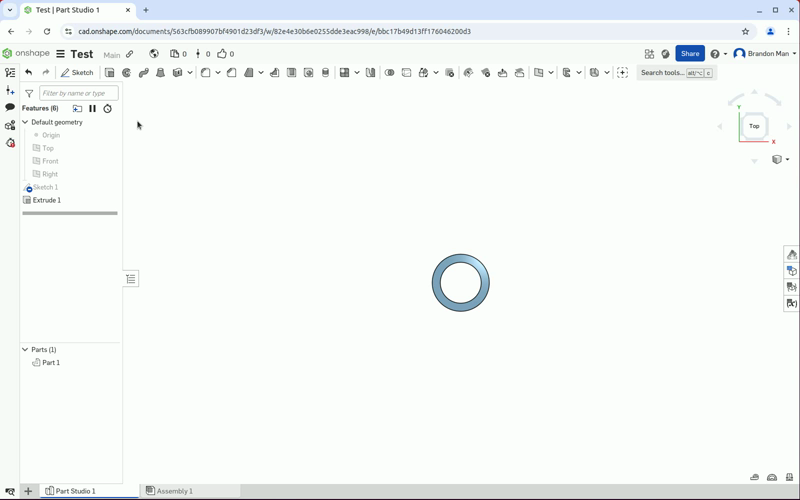
key(shift+h)
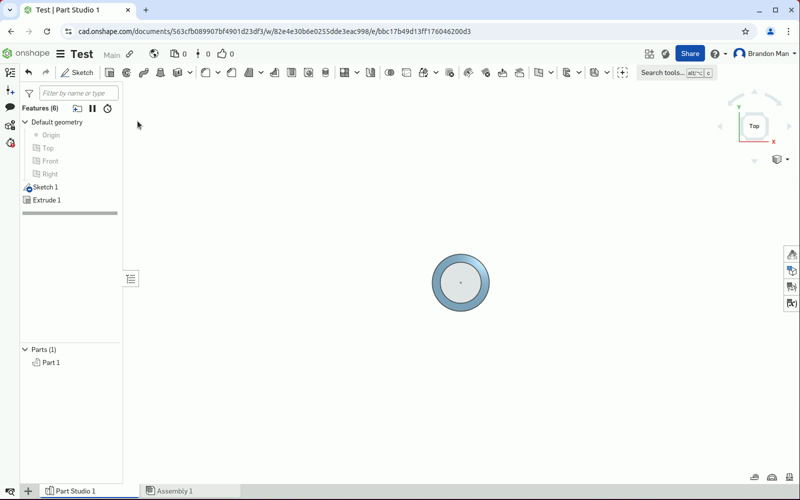
key(shift+h)
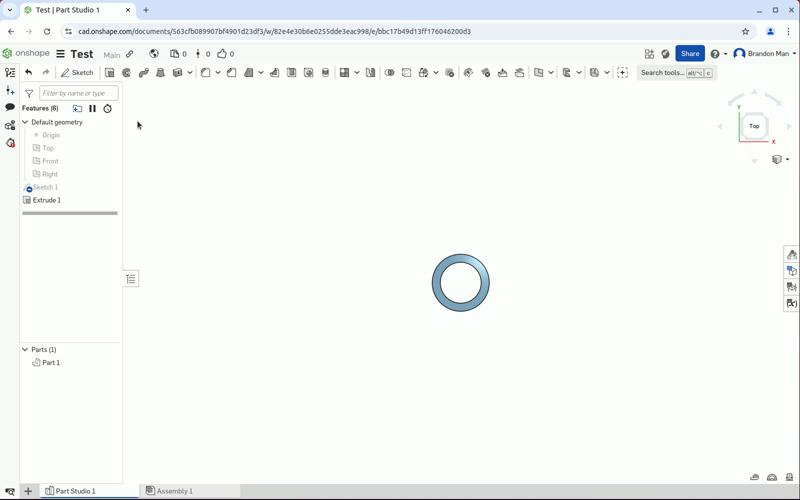
mouse_move(73, 189)
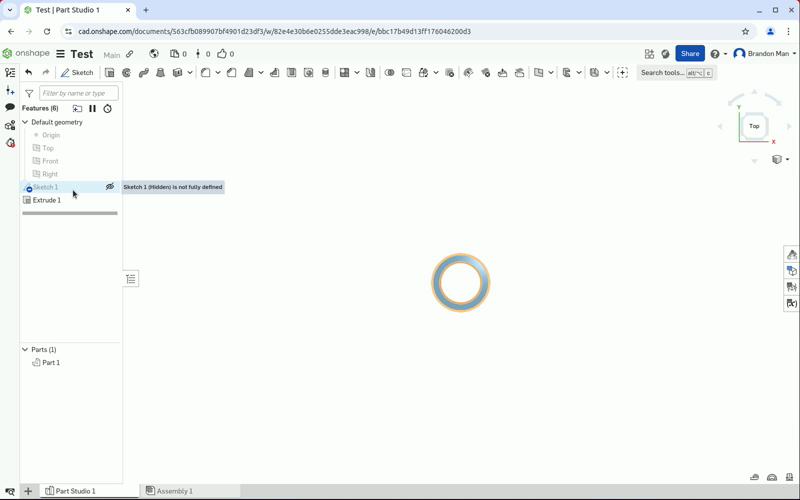
click(73, 189)
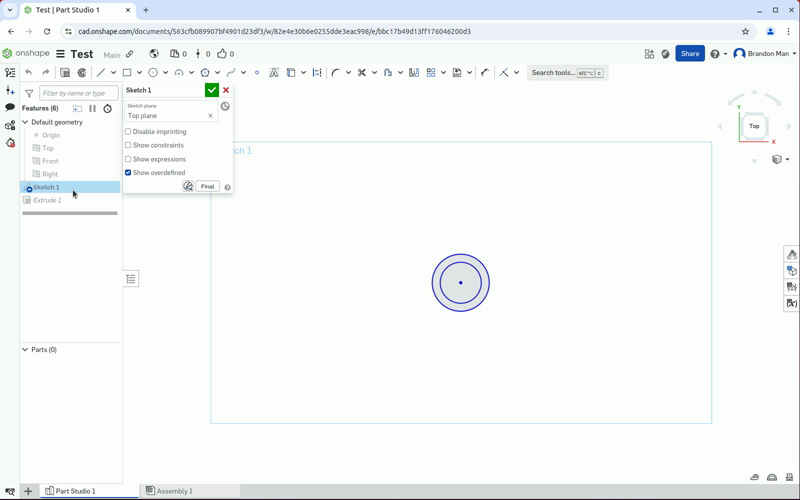
mouse_move(229, 92)
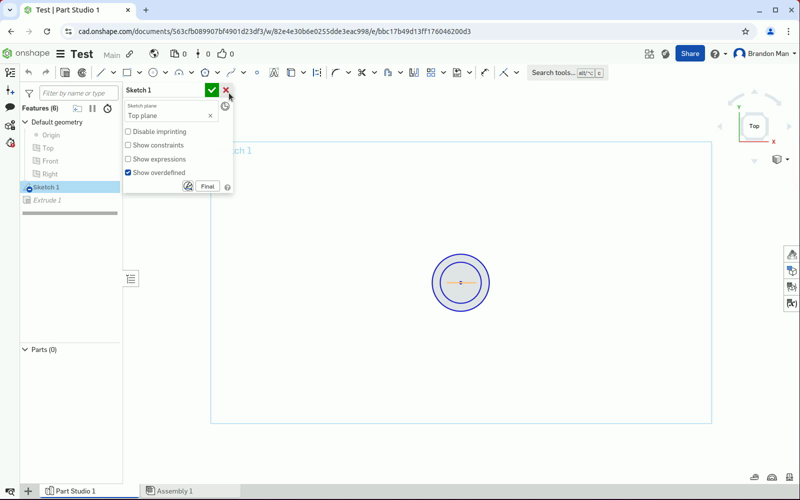
click(229, 92)
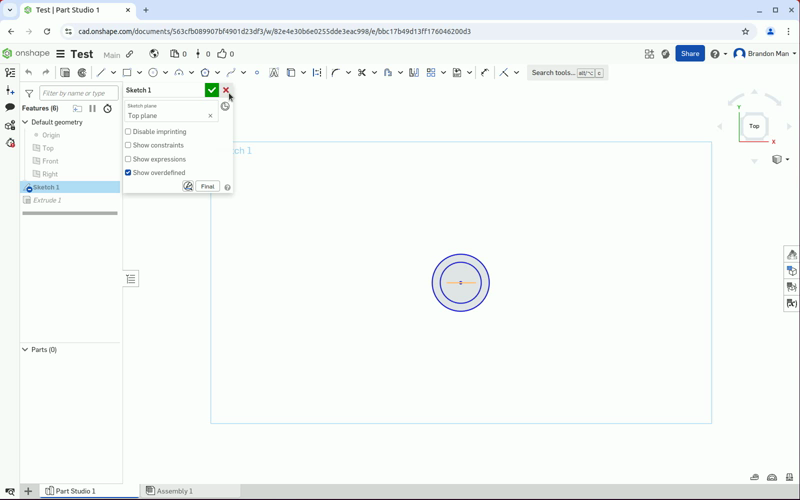
key(shift+s)
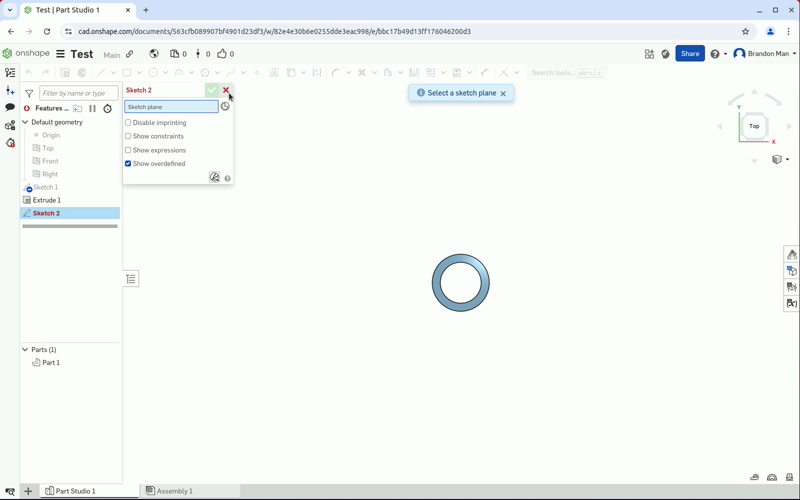
mouse_move(73, 150)
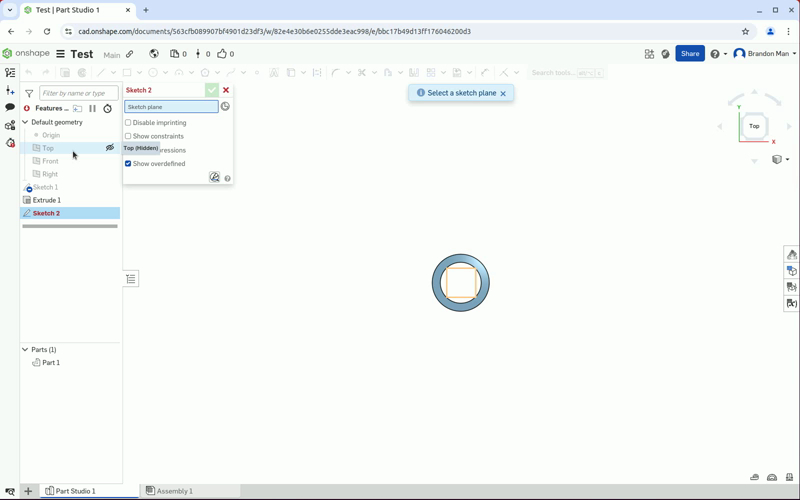
click(73, 150)
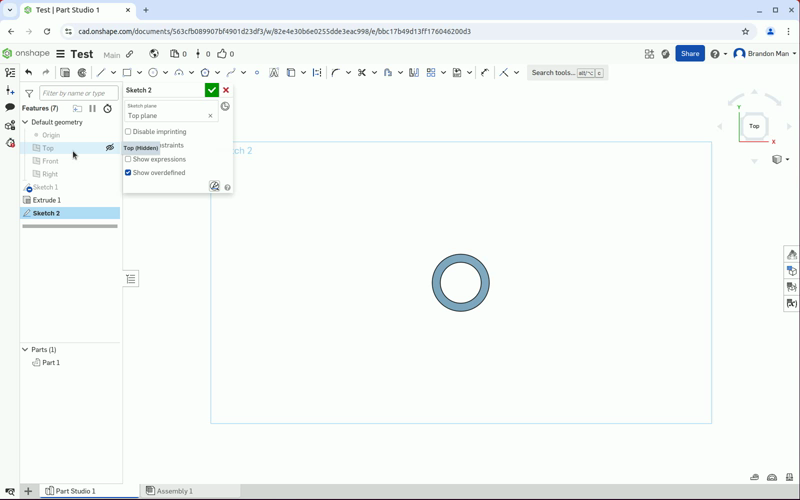
mouse_move(73, 352)
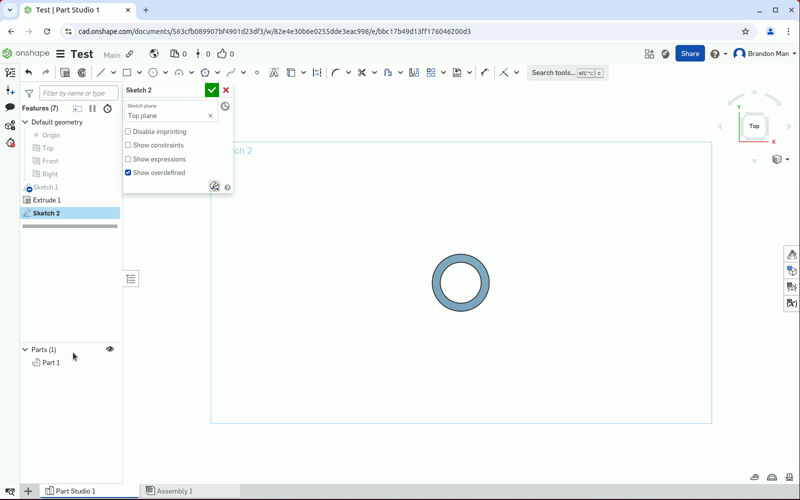
key(y)
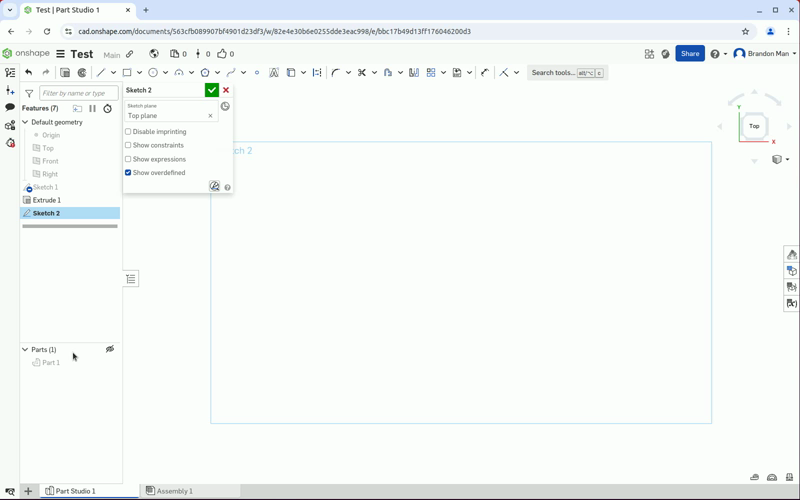
key(c)
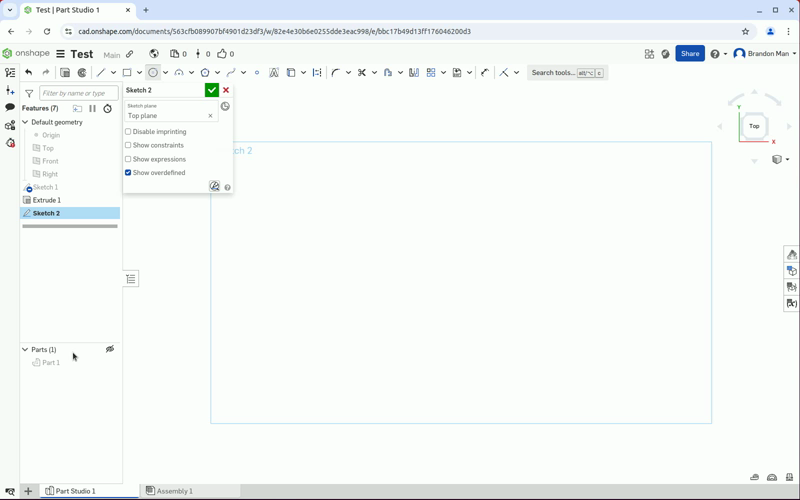
key_down(shift)
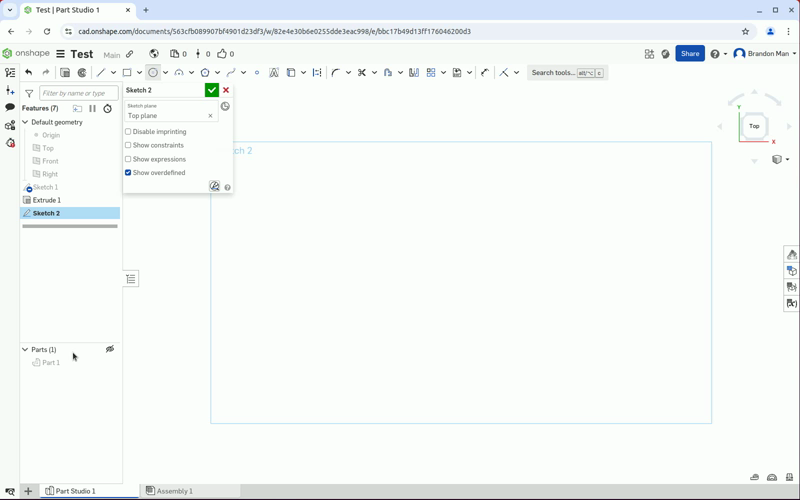
mouse_move(460, 282)
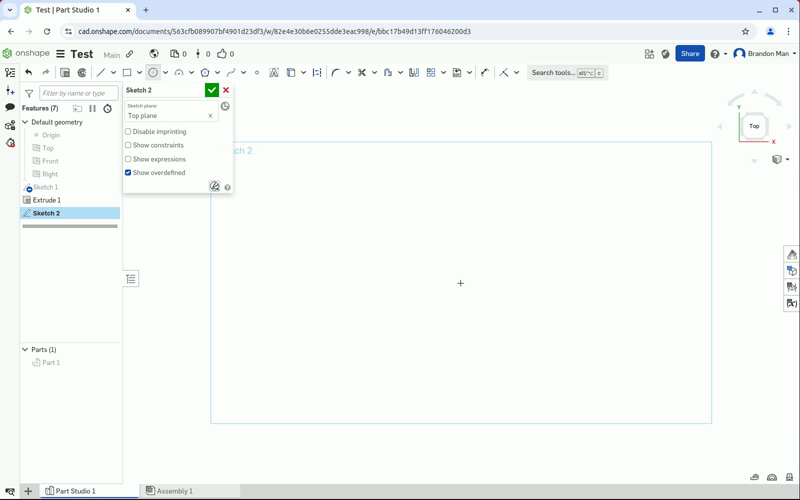
click(460, 282)
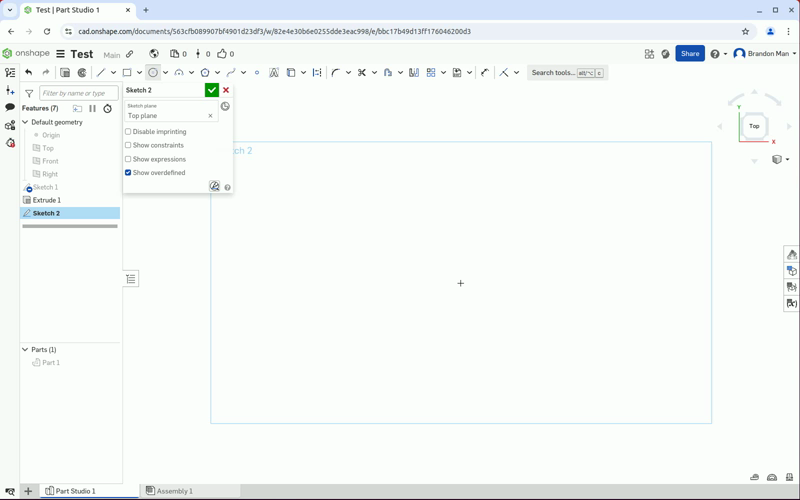
key_up(shift)
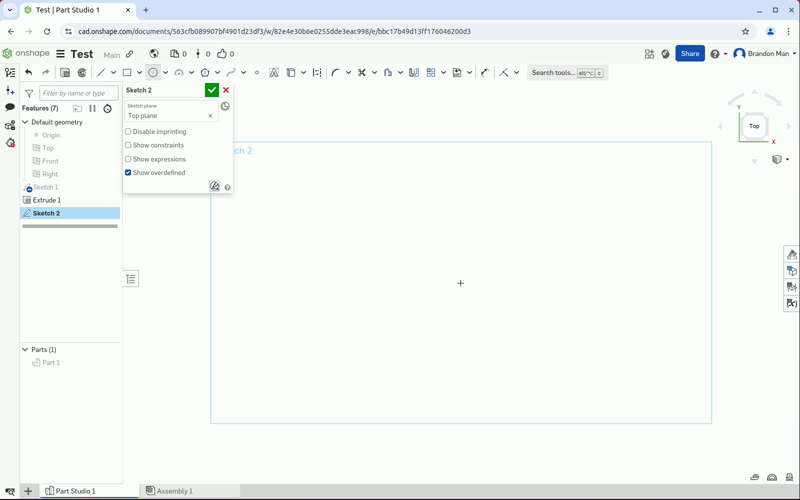
mouse_move(481, 282)
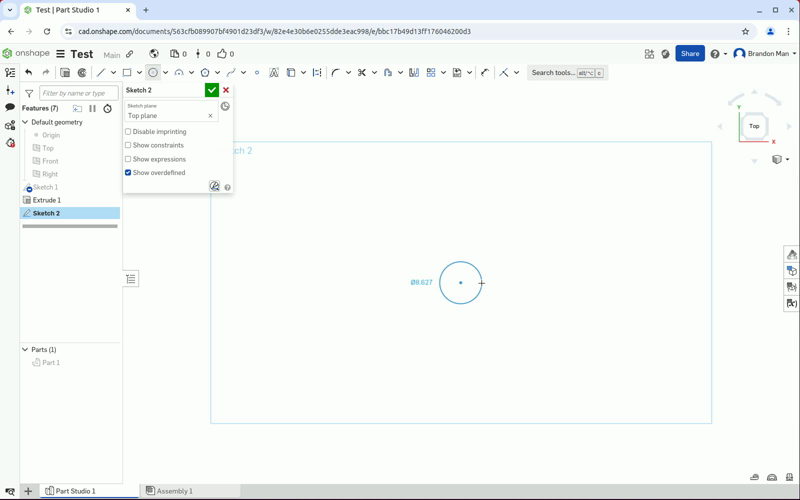
click(481, 282)
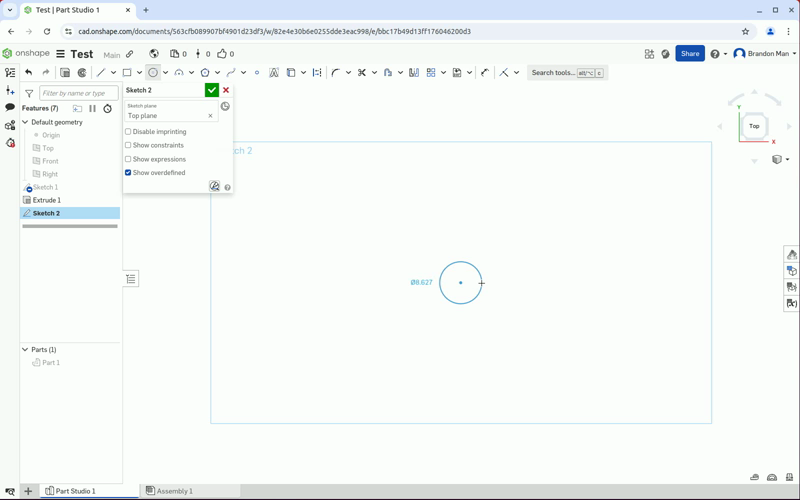
key(esc)
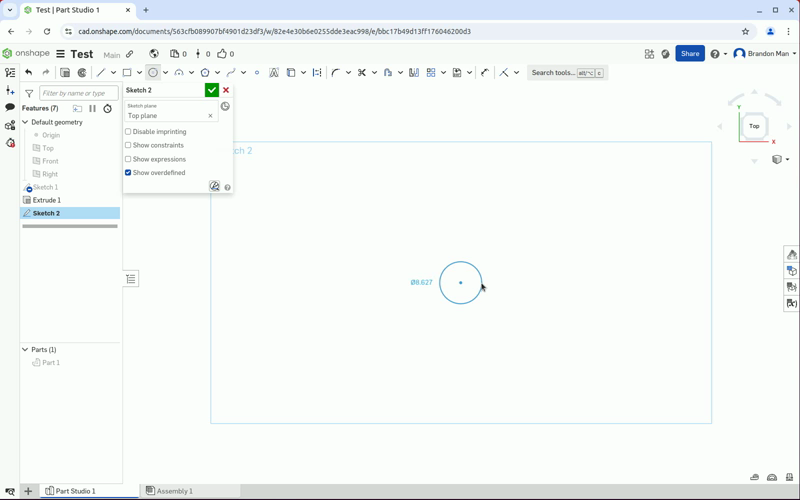
key(c)
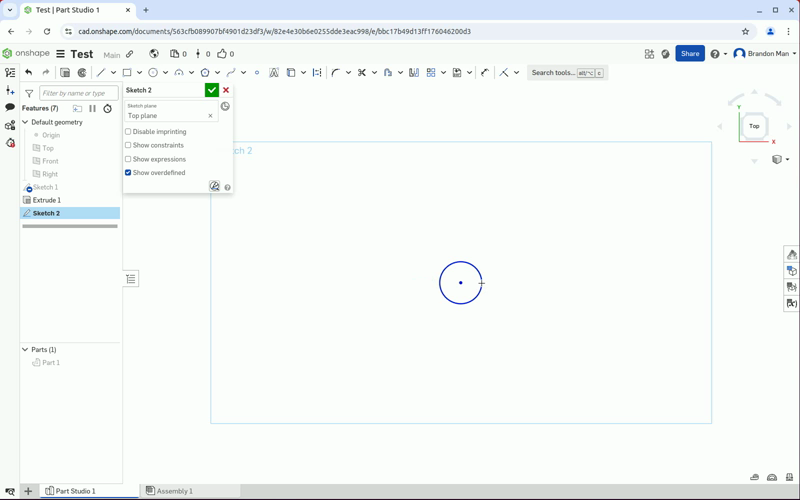
key_down(shift)
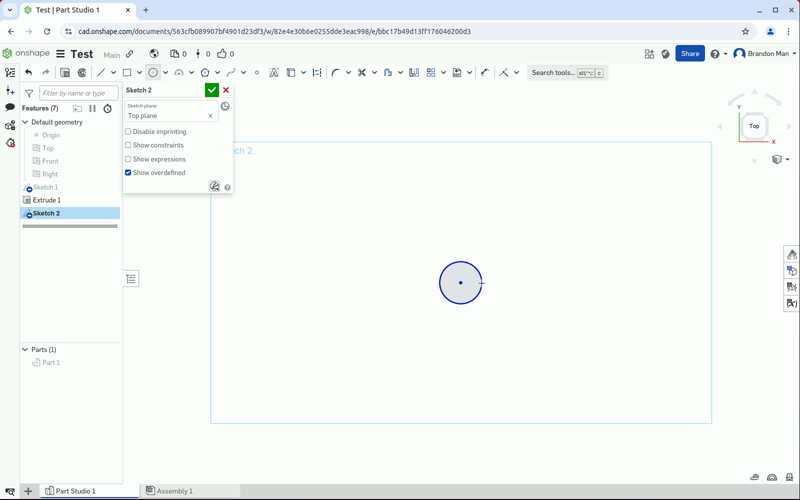
mouse_move(460, 282)
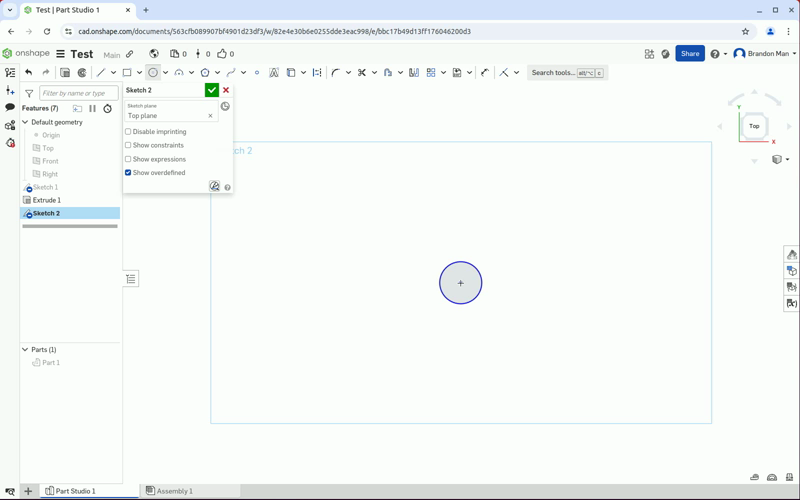
click(460, 282)
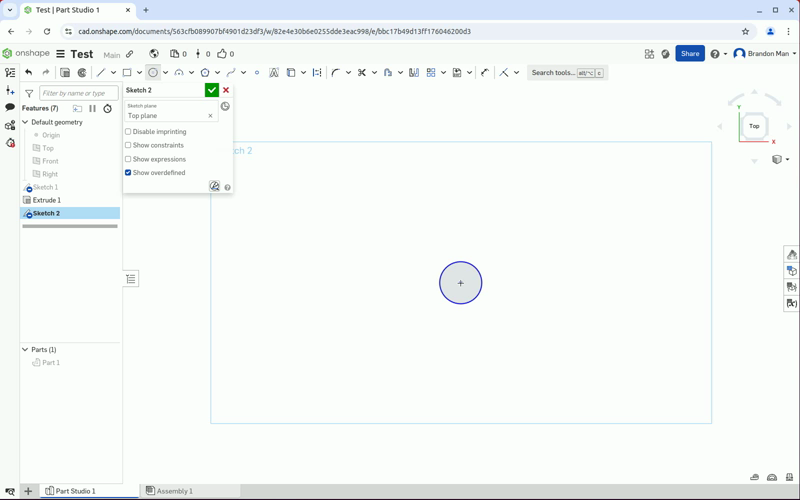
key_up(shift)
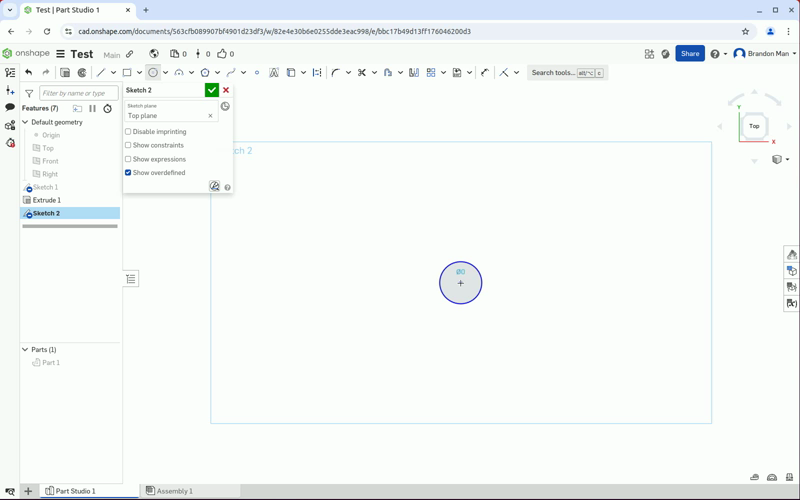
mouse_move(477, 282)
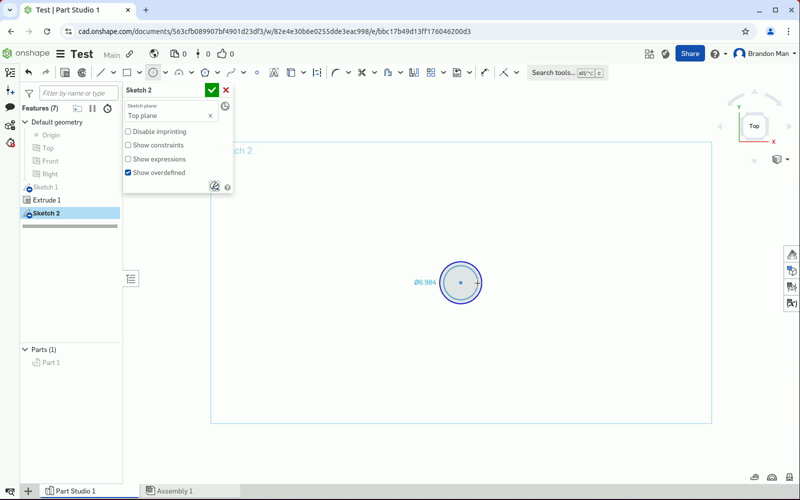
scroll(6)
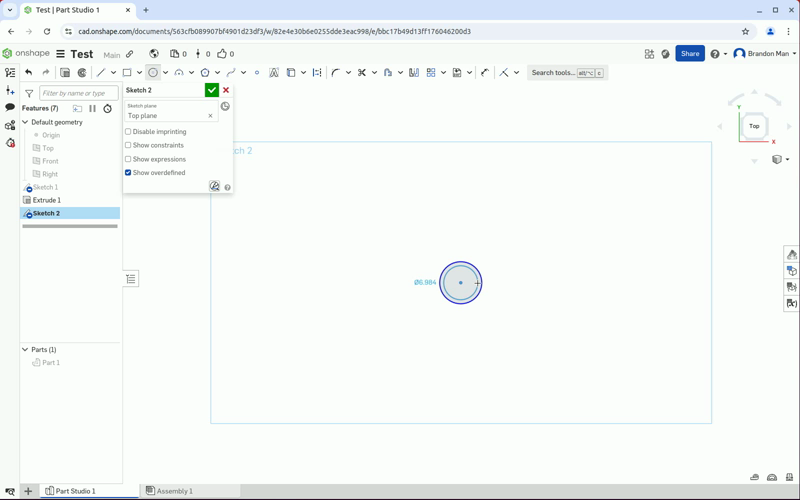
scroll(6)
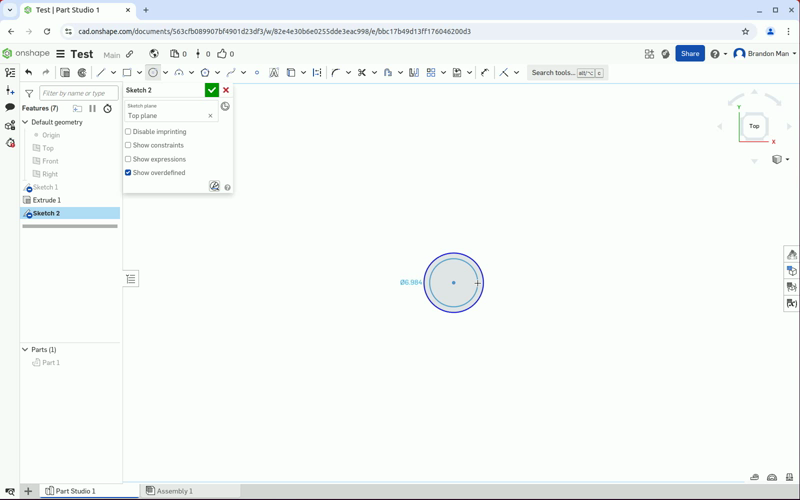
scroll(6)
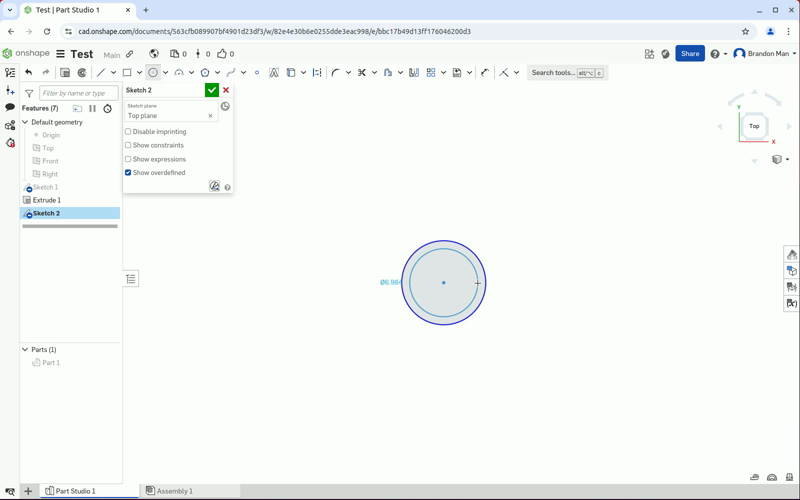
scroll(6)
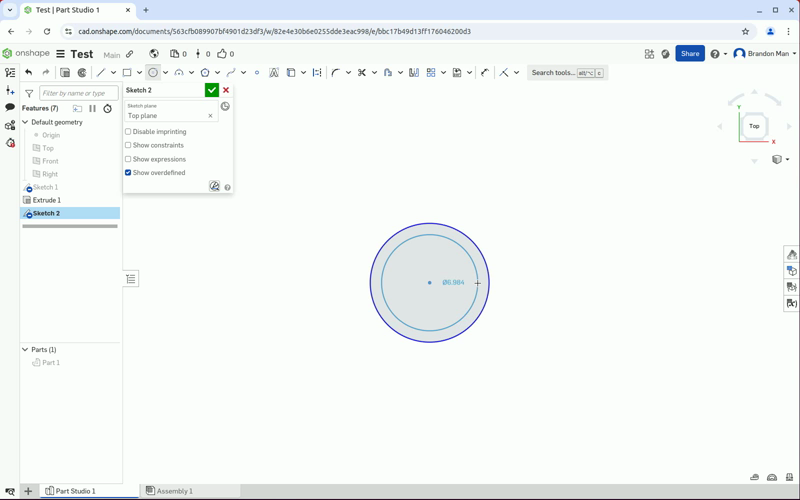
scroll(6)
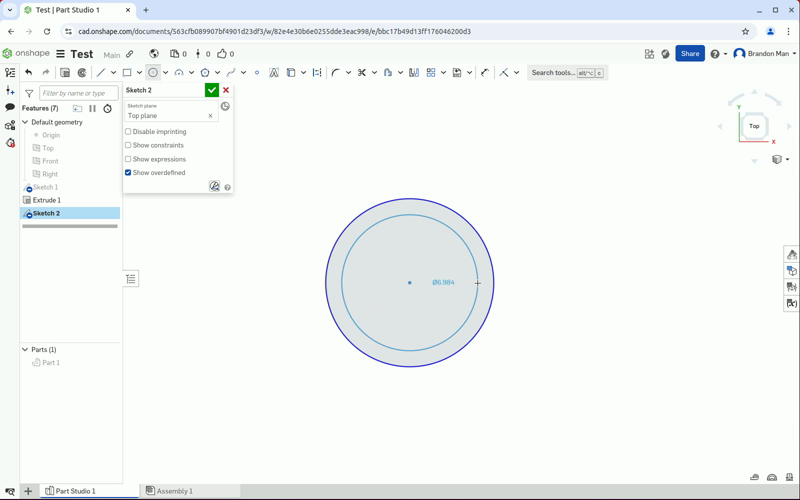
scroll(6)
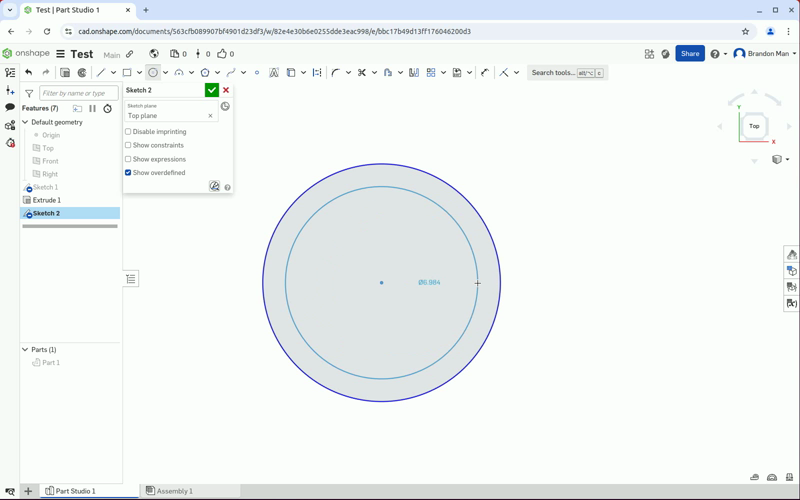
scroll(6)
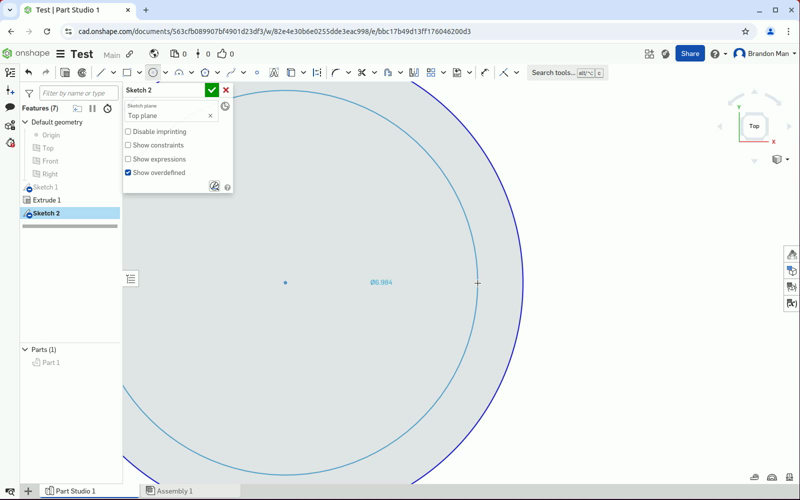
click(477, 282)
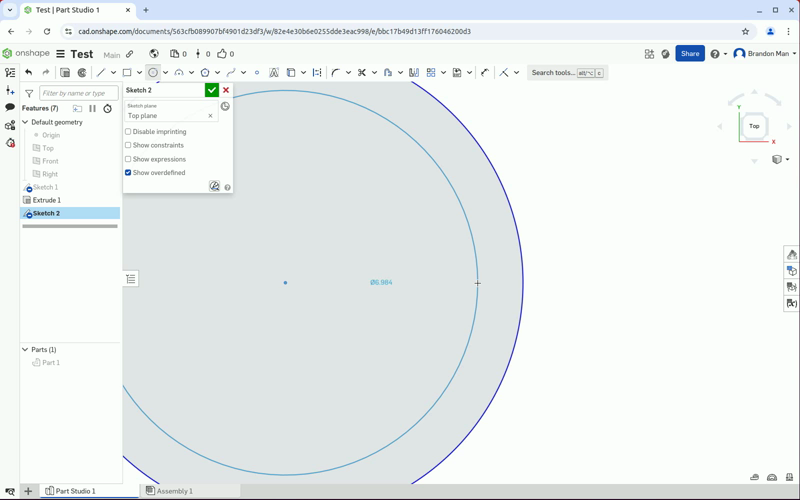
scroll(-6)
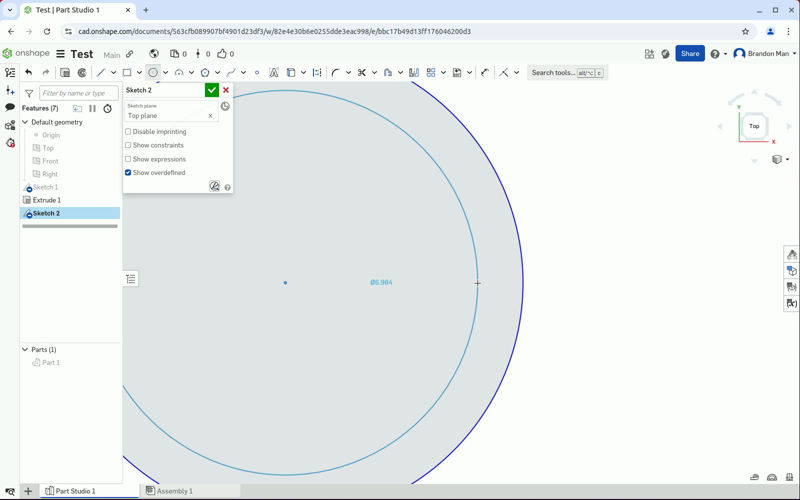
scroll(-6)
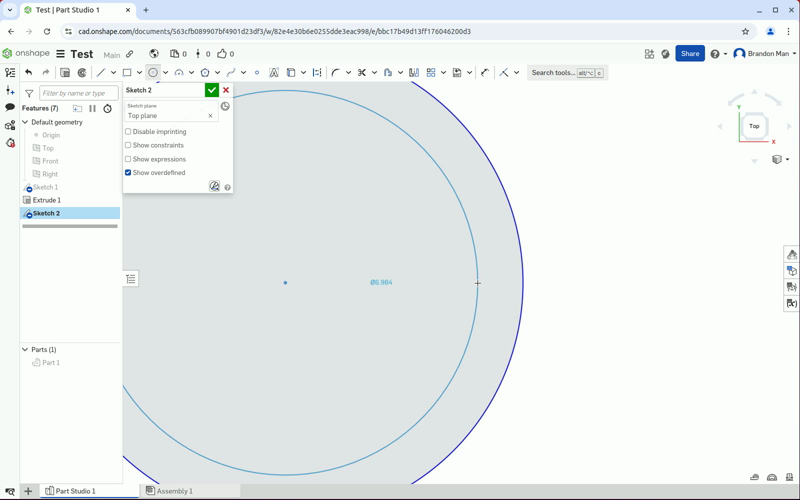
scroll(-6)
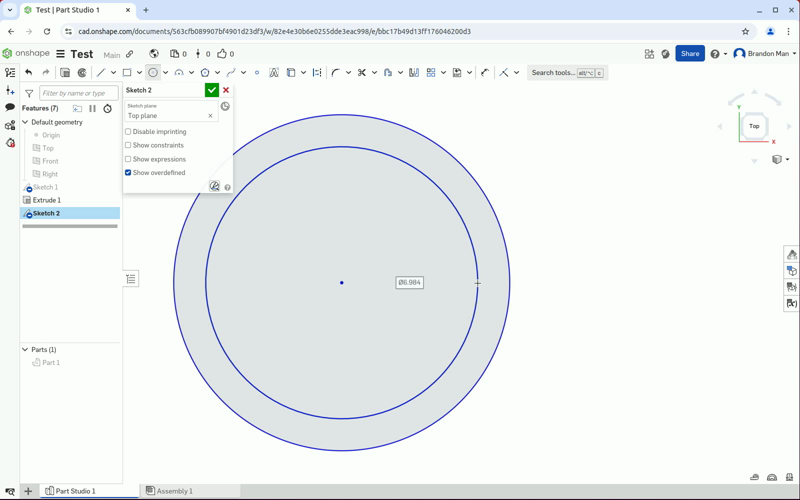
scroll(-6)
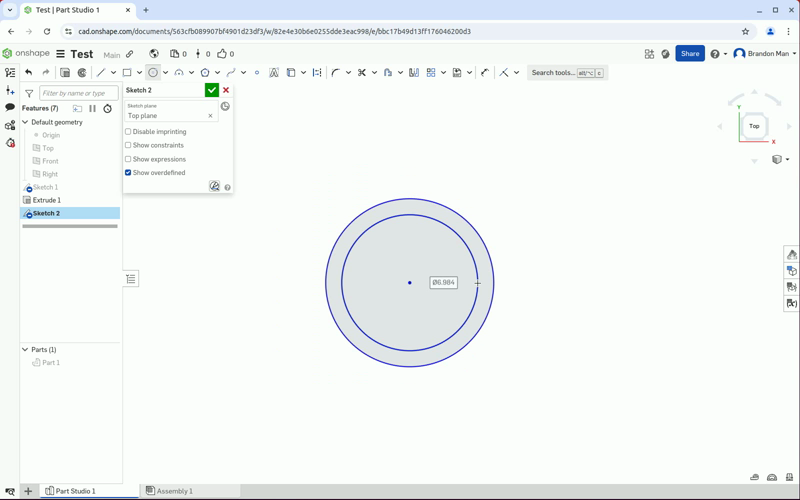
scroll(-6)
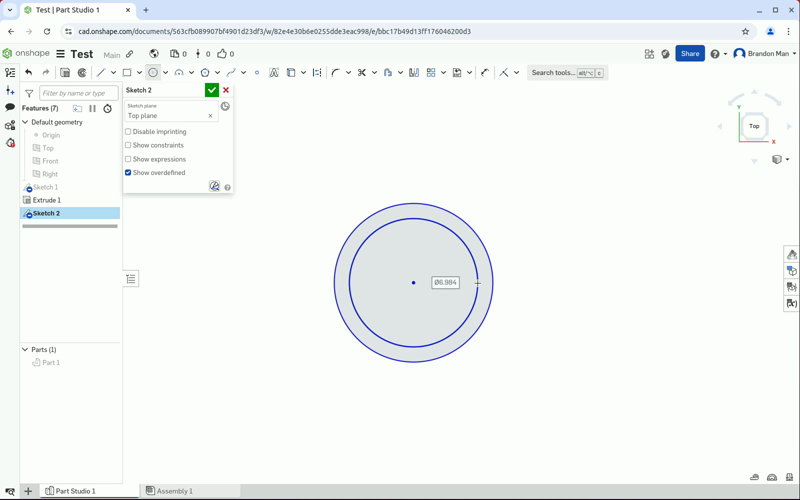
scroll(-6)
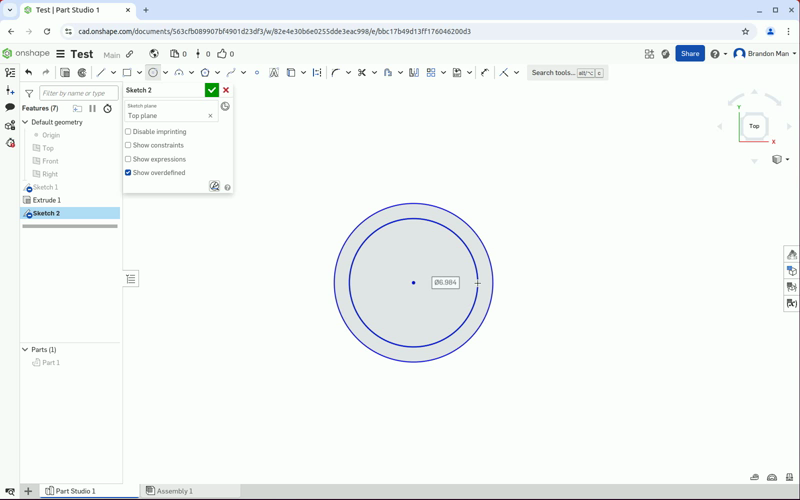
scroll(-6)
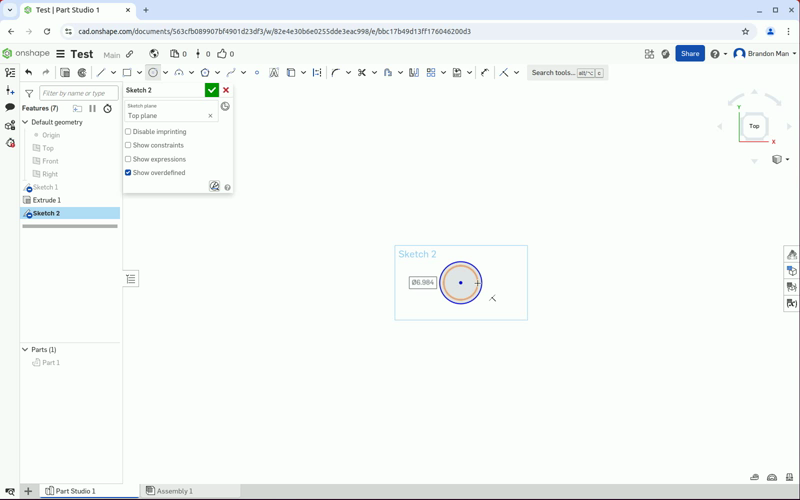
key(esc)
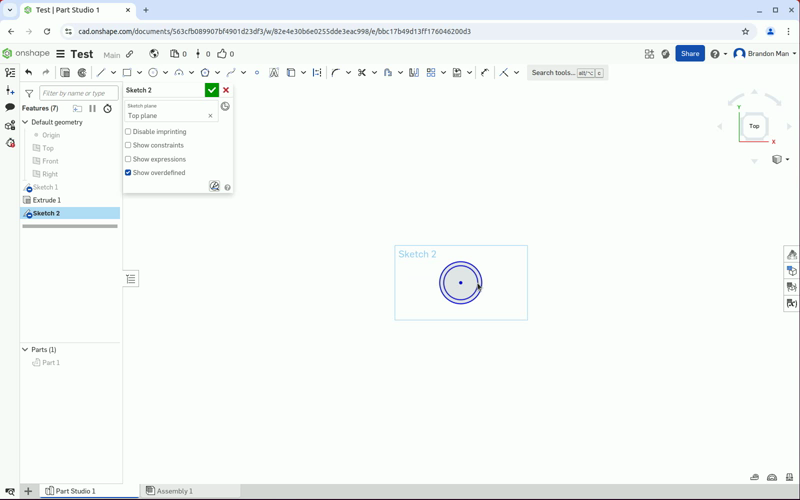
mouse_move(463, 300)
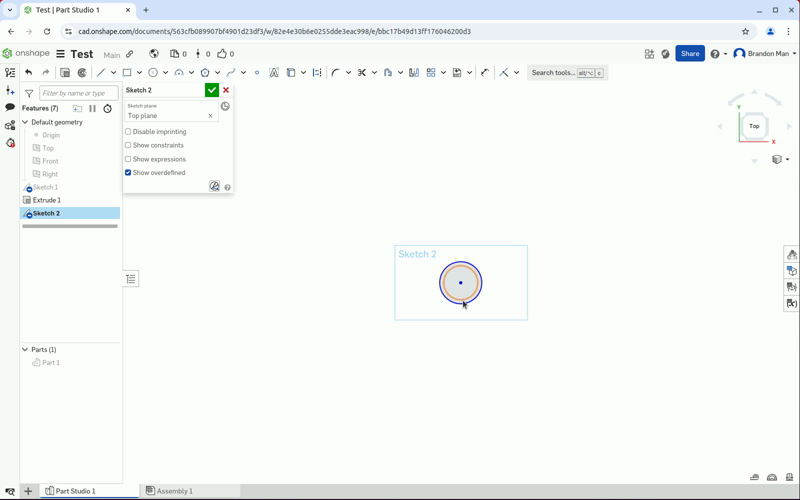
scroll(6)
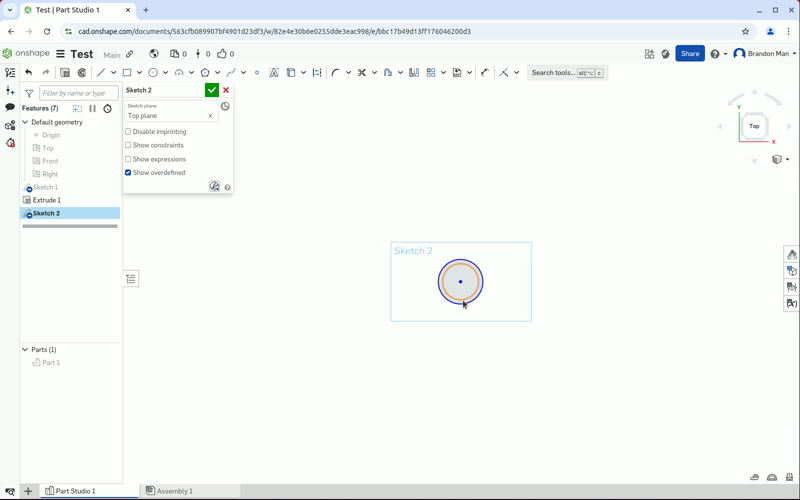
scroll(6)
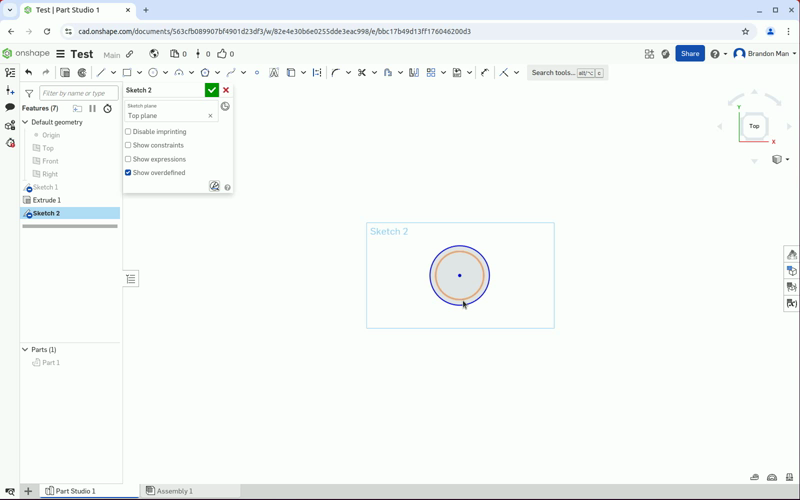
scroll(6)
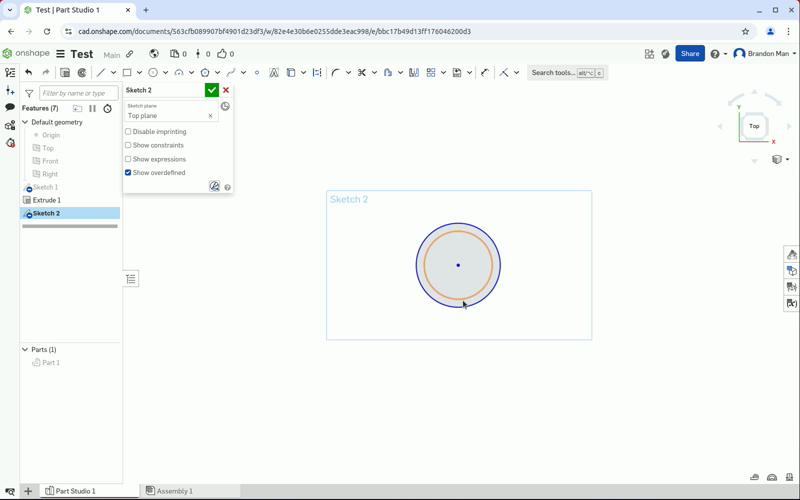
scroll(6)
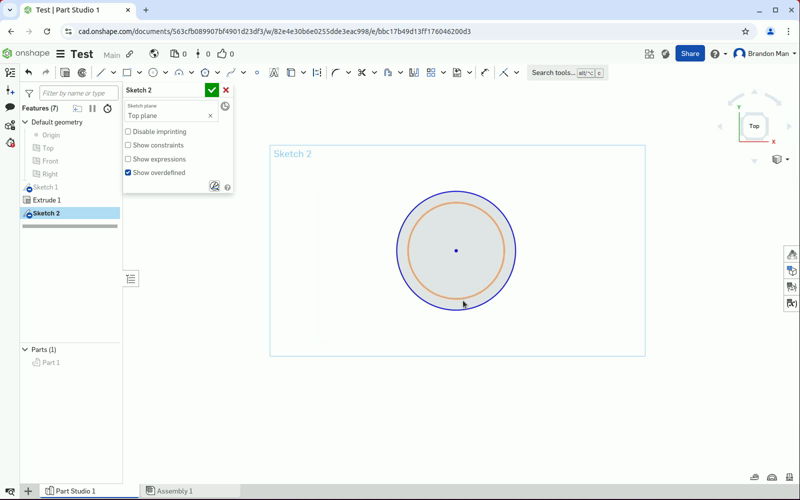
scroll(6)
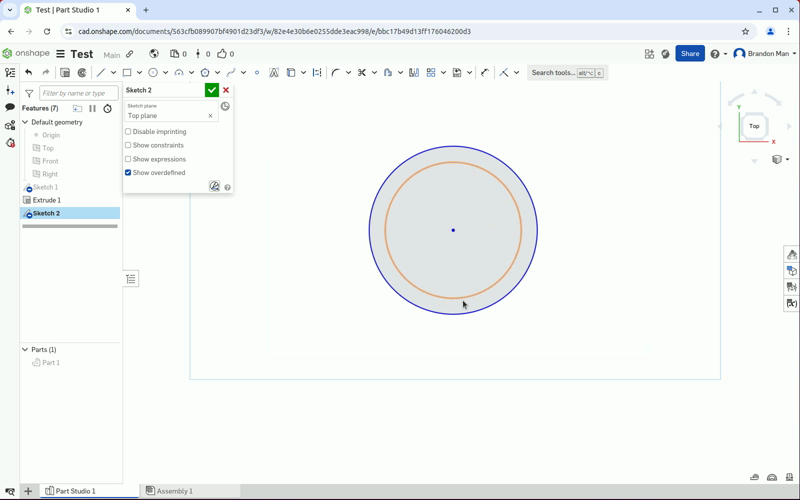
scroll(6)
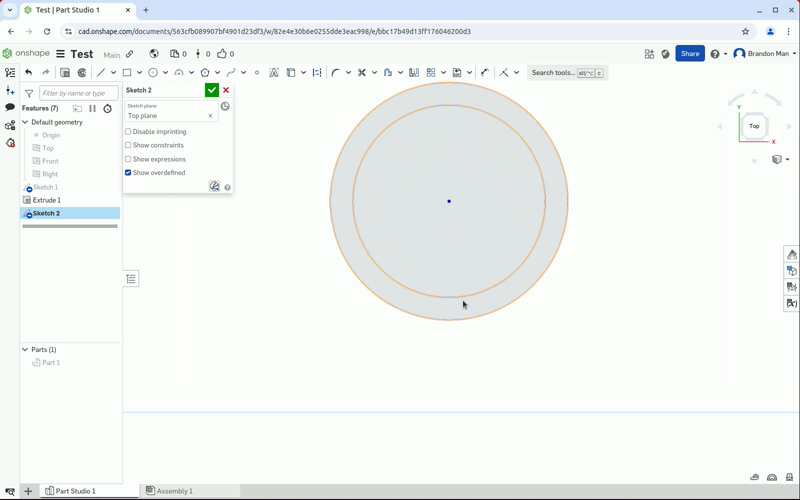
scroll(6)
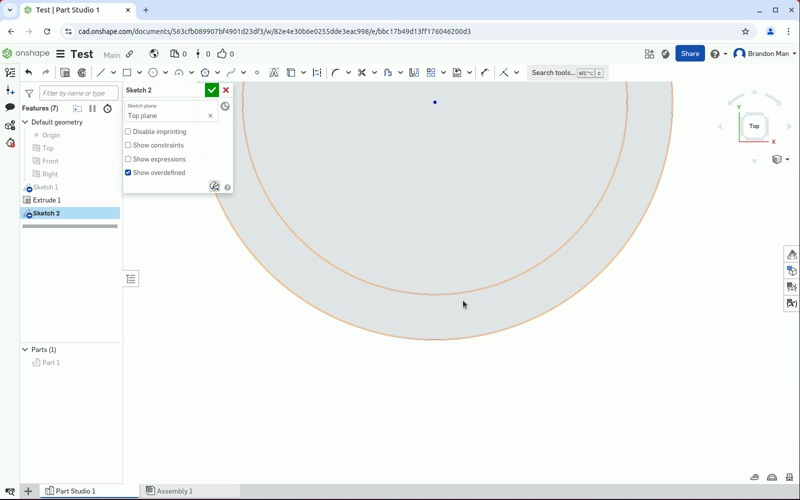
click(463, 300)
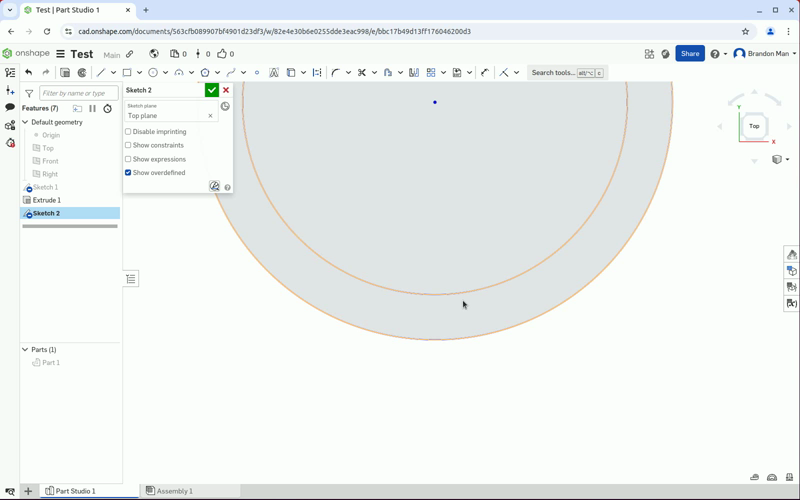
scroll(-6)
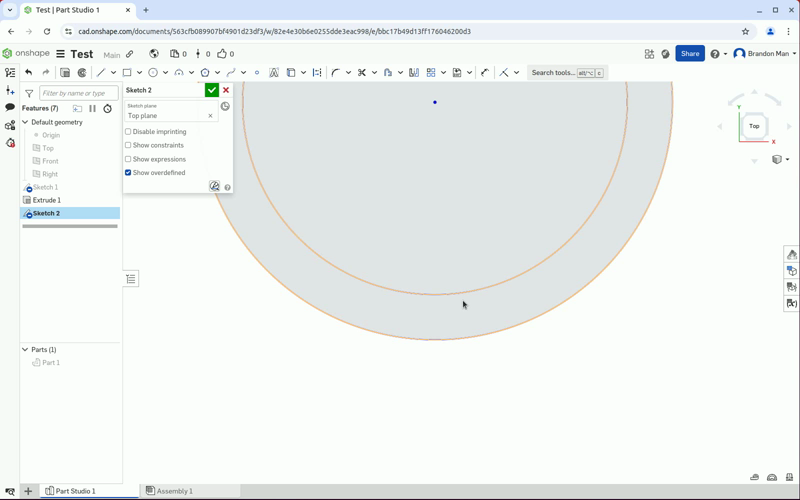
scroll(-6)
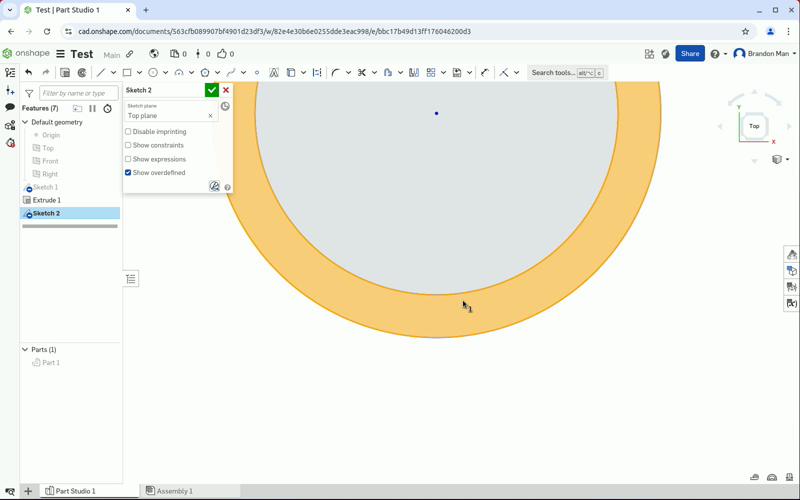
scroll(-6)
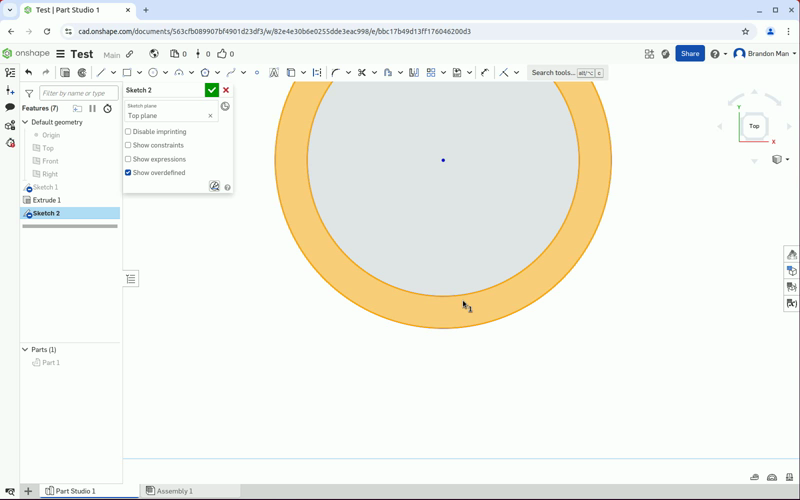
scroll(-6)
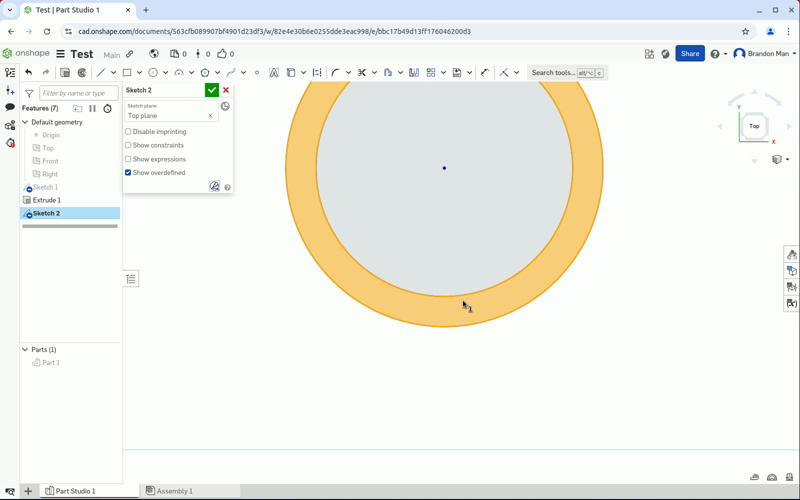
scroll(-6)
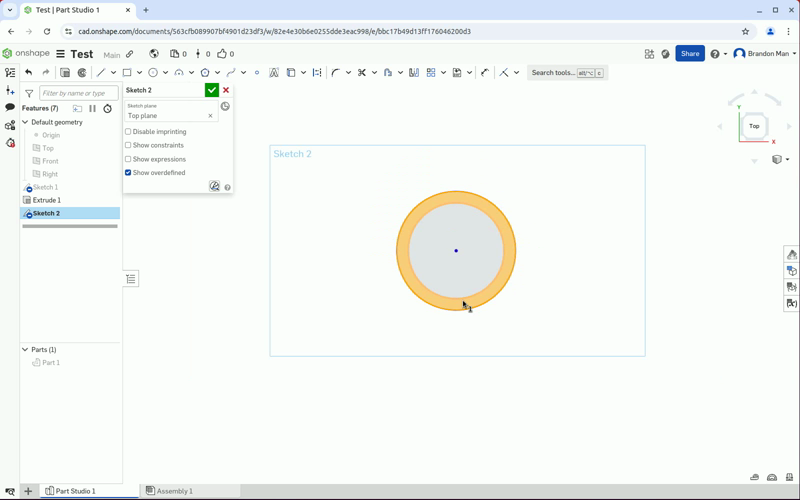
scroll(-6)
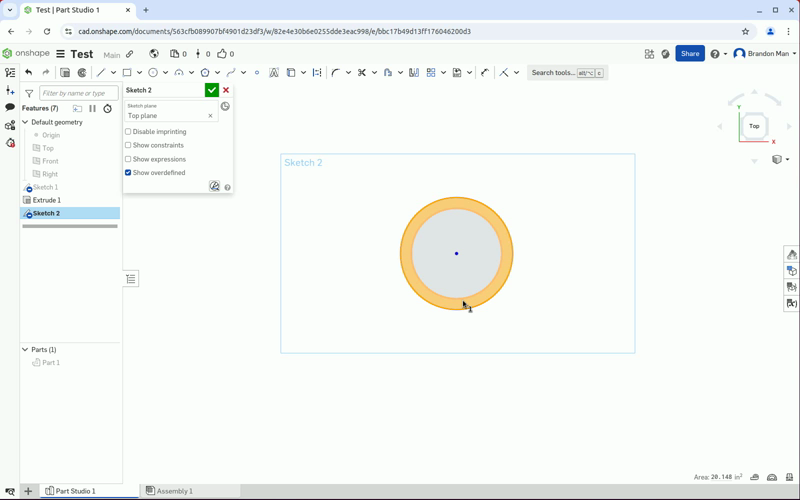
scroll(-6)
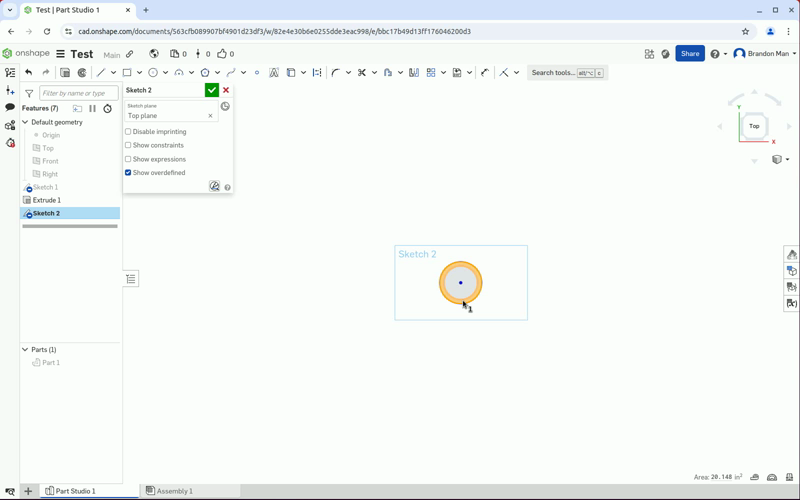
mouse_move(73, 352)
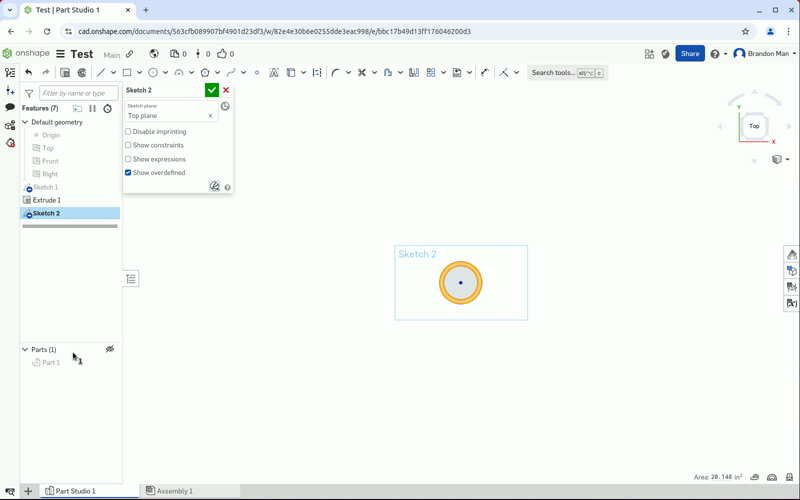
key(shift+y)
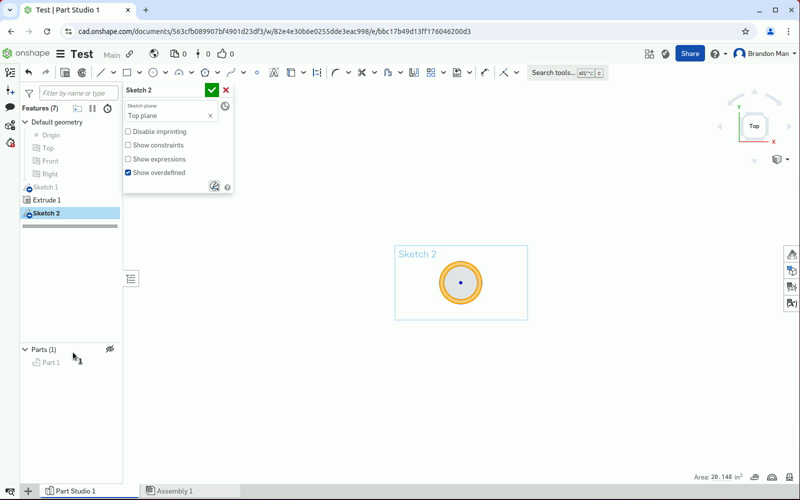
key(shift+e)
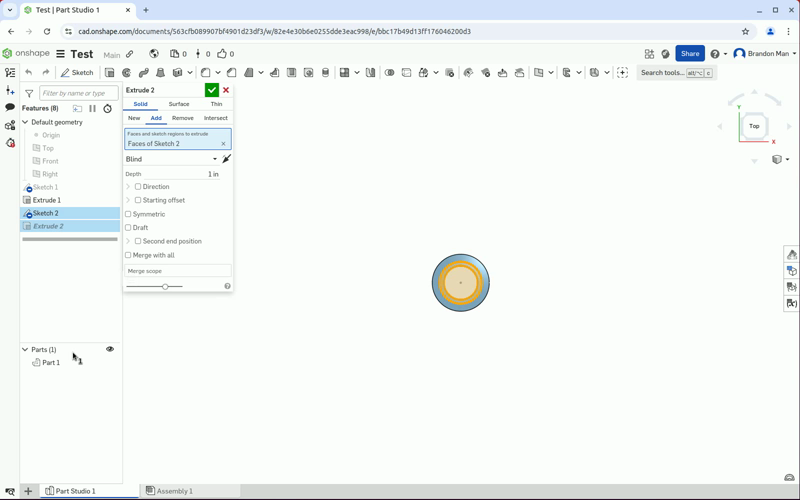
mouse_move(143, 106)
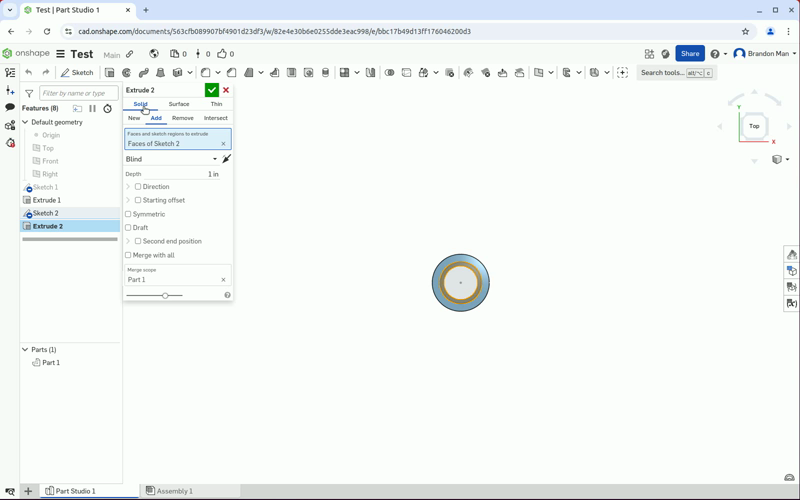
click(143, 106)
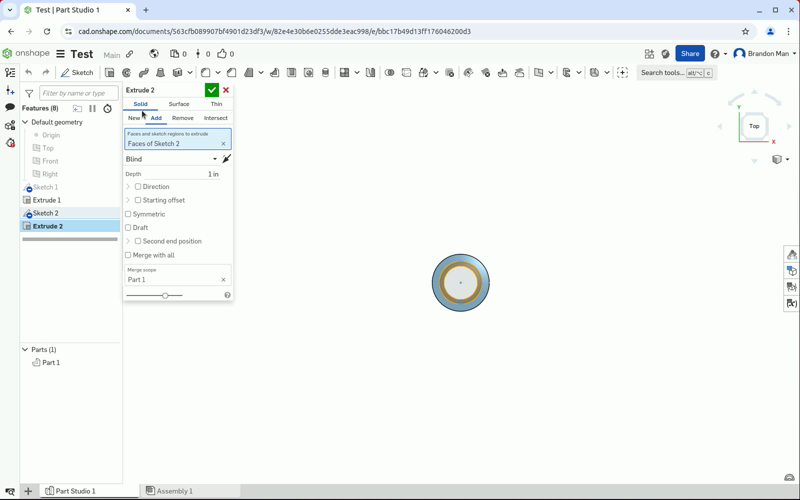
mouse_move(137, 120)
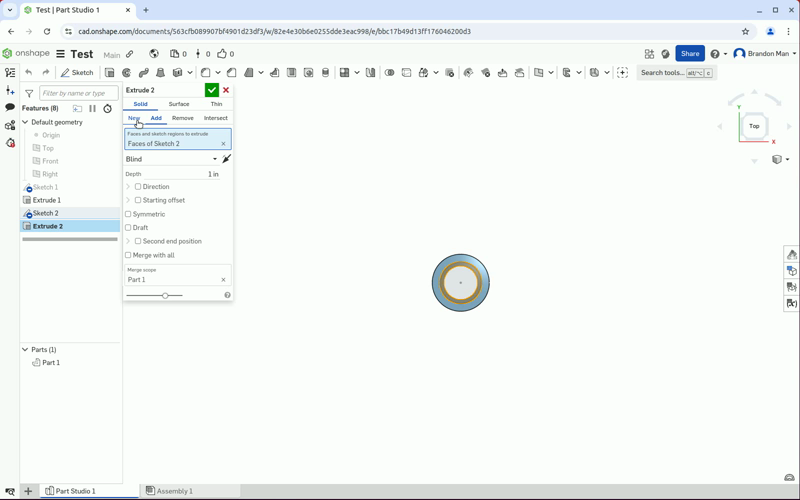
click(137, 120)
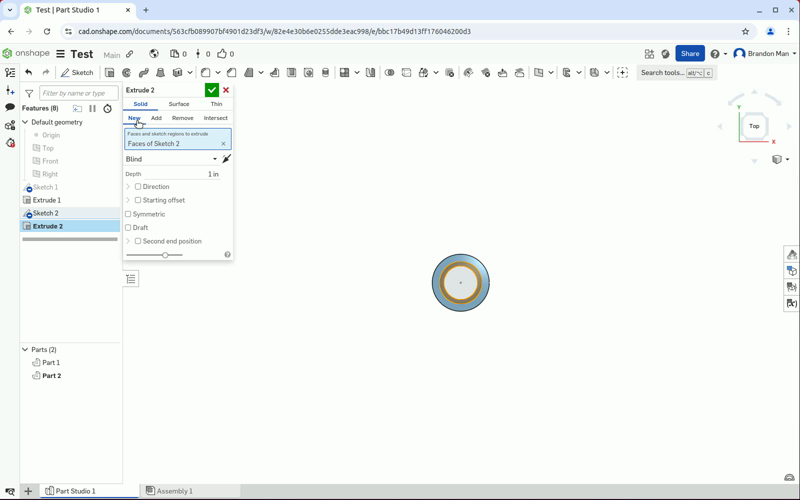
key(tab, 4)
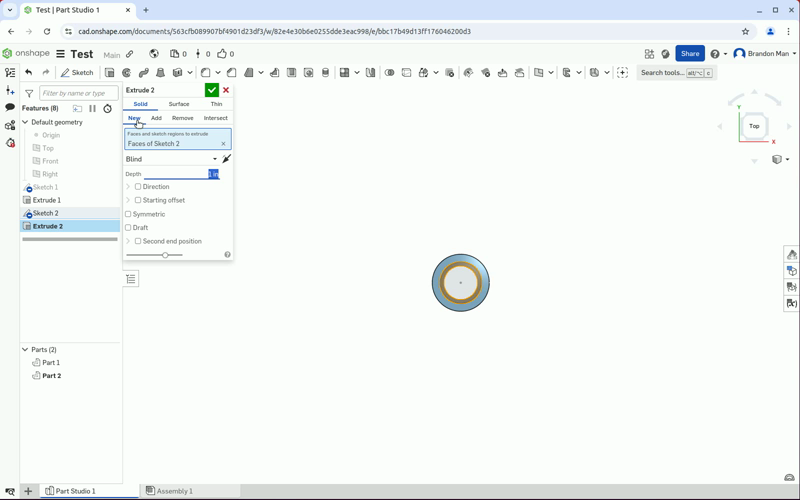
text(23.108)
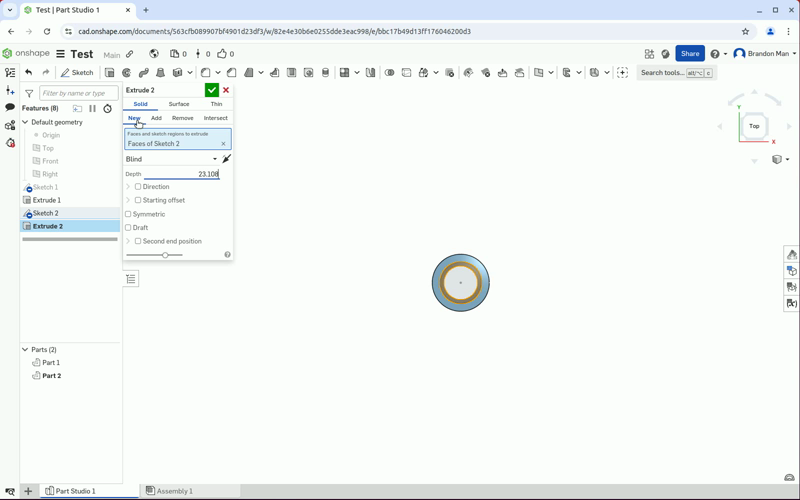
key(enter)
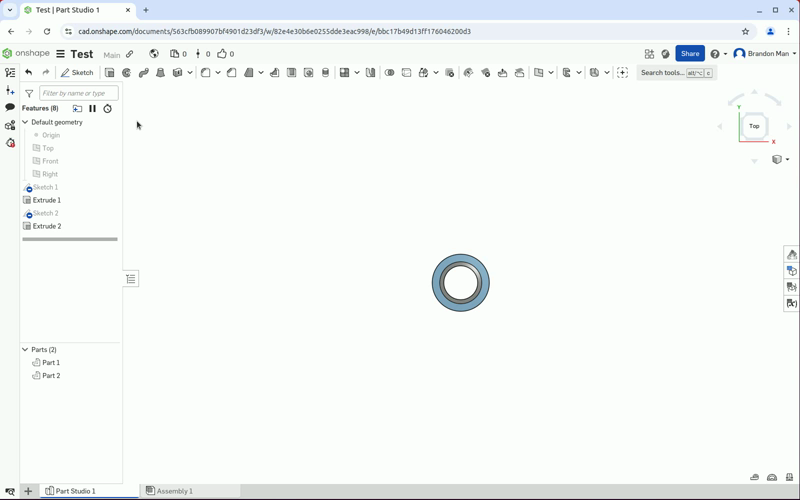
key(shift+h)
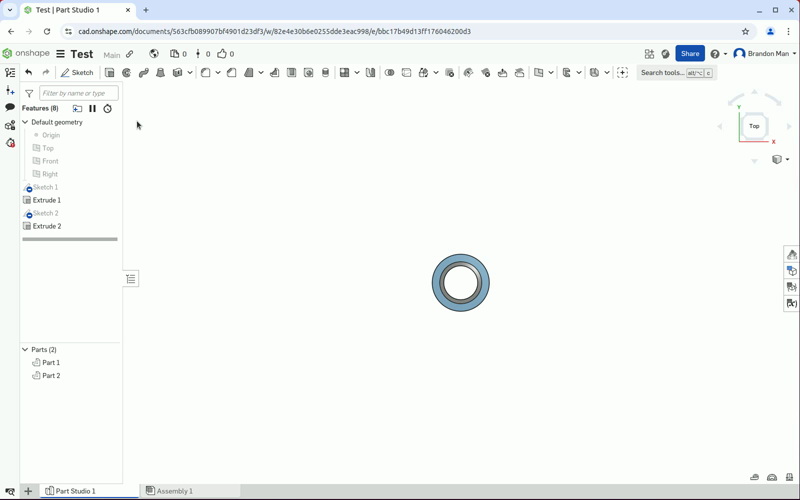
key(shift+h)
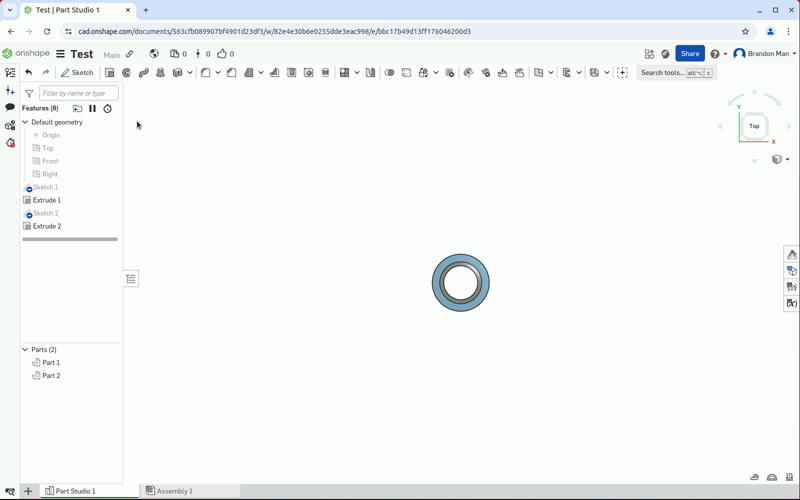
mouse_move(73, 189)
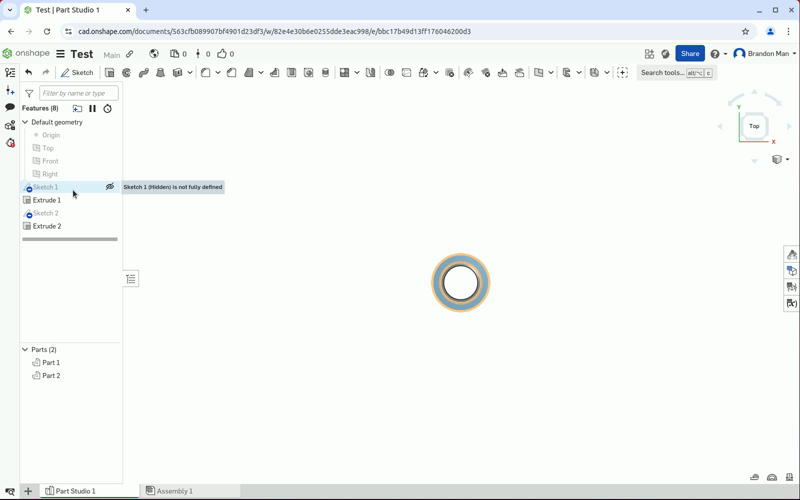
click(73, 189)
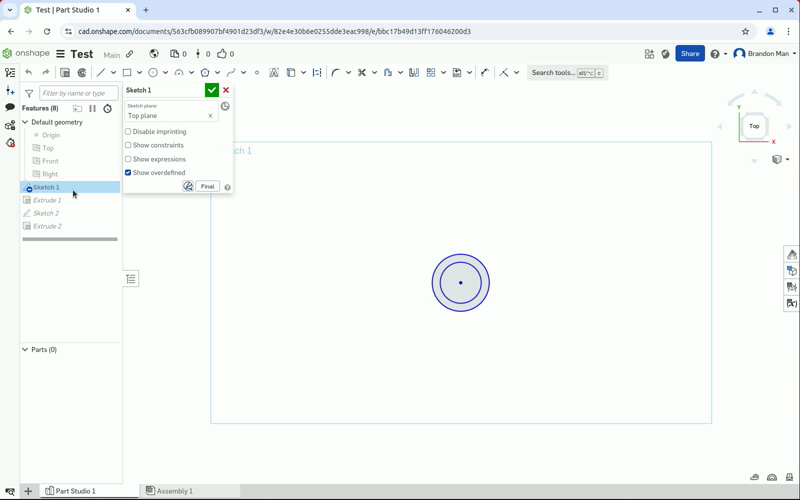
mouse_move(229, 92)
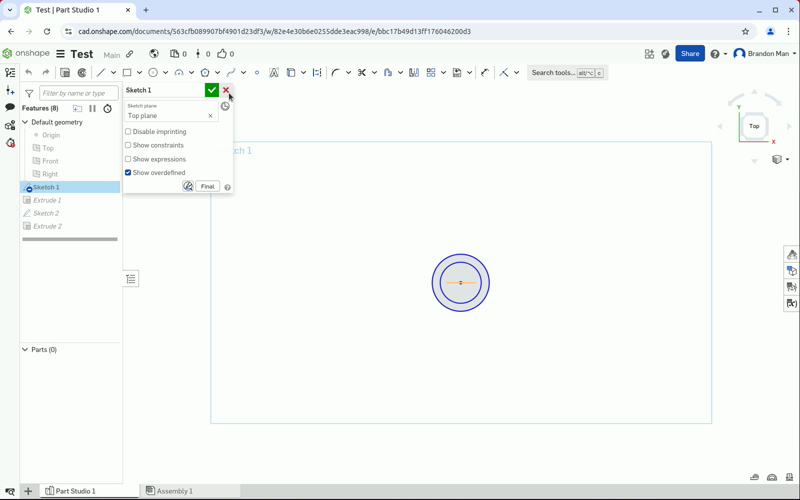
click(229, 92)
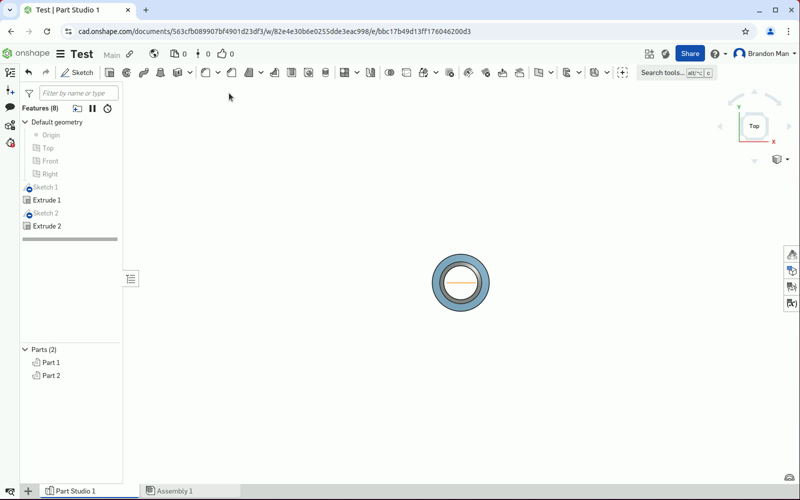
mouse_move(73, 352)
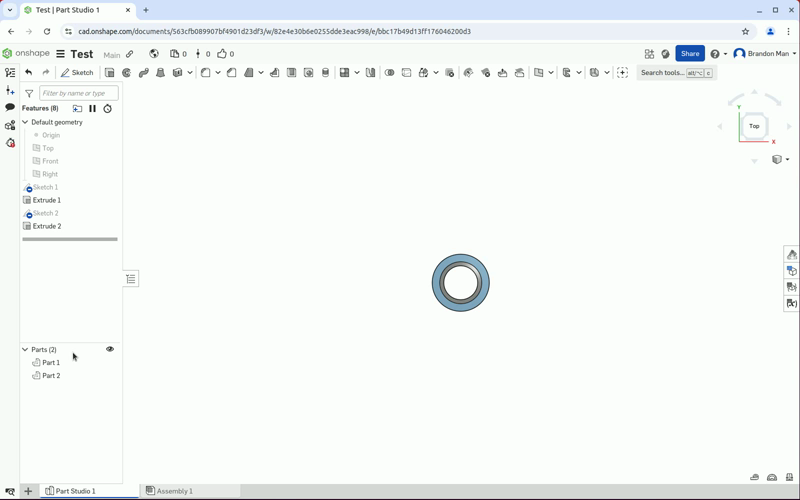
key(y)
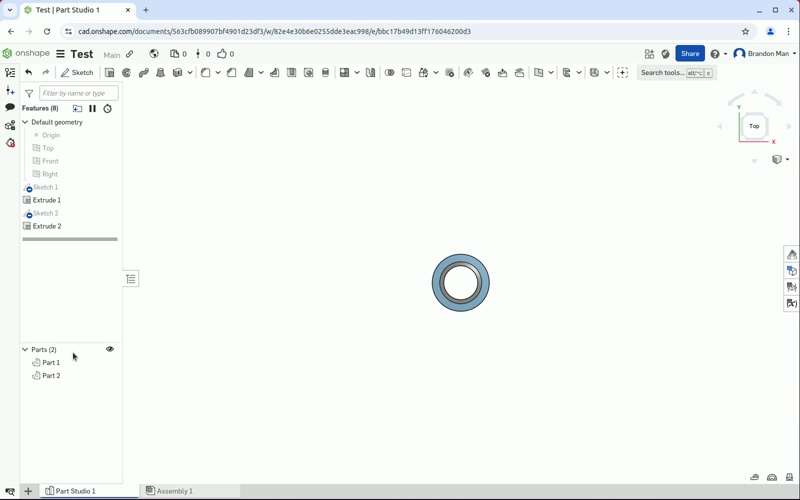
key(shift+p)
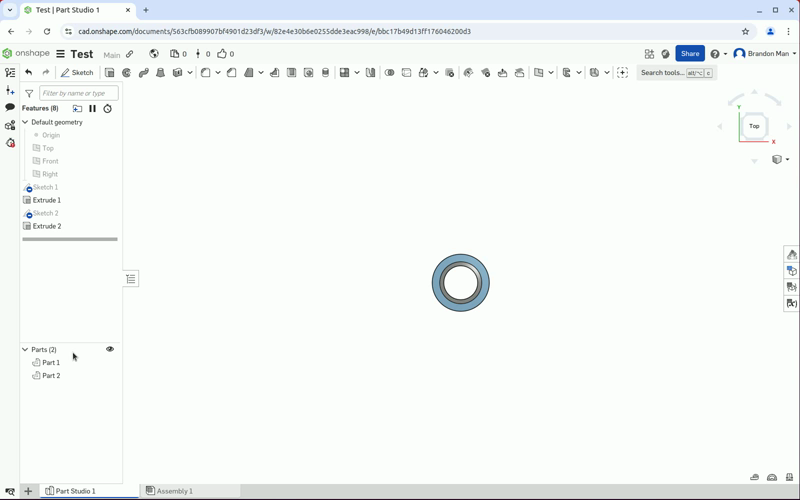
key(space)
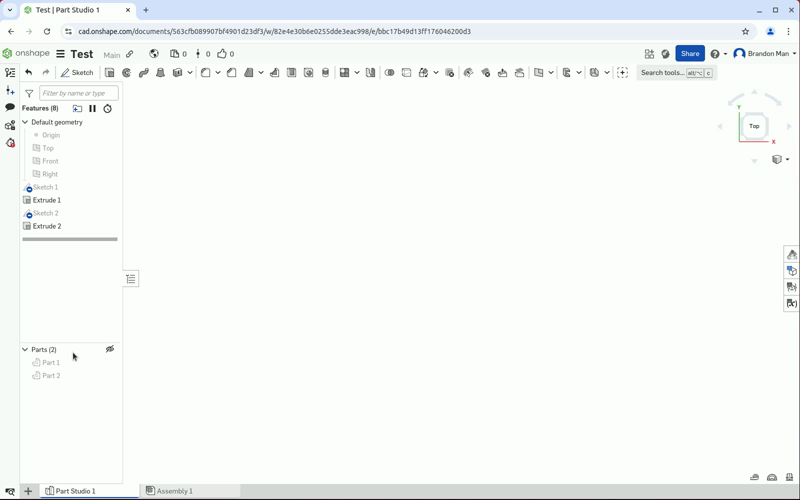
key_down(shift)
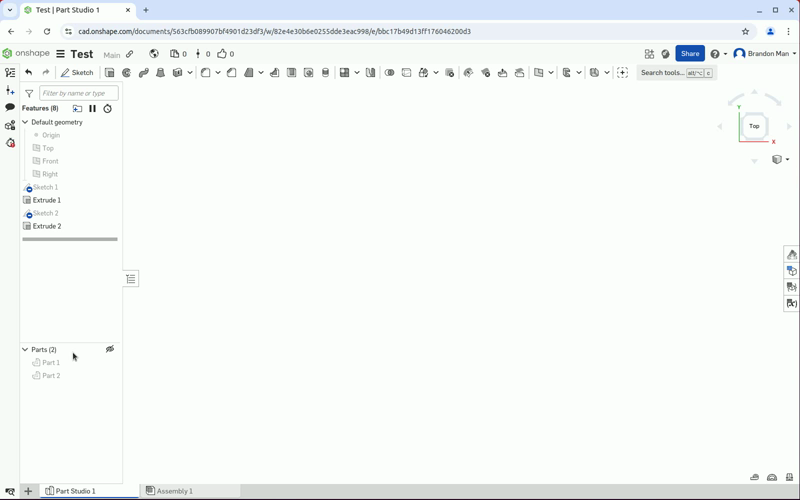
key(up)
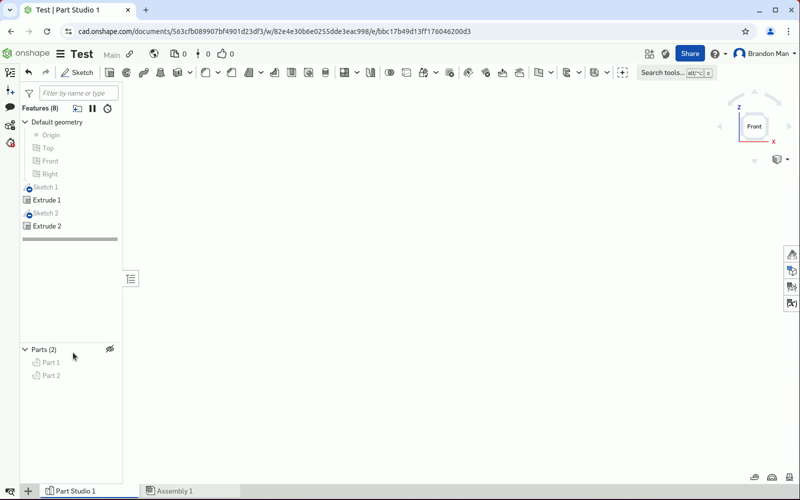
key_up(shift)
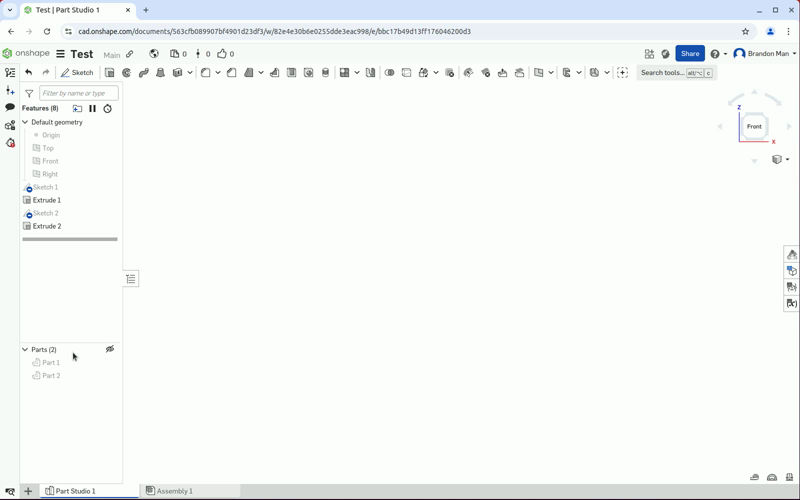
mouse_move(73, 352)
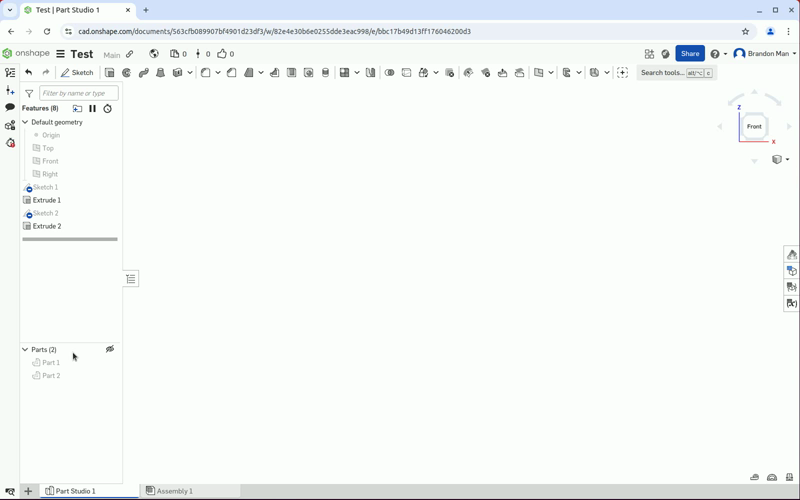
key(shift+y)
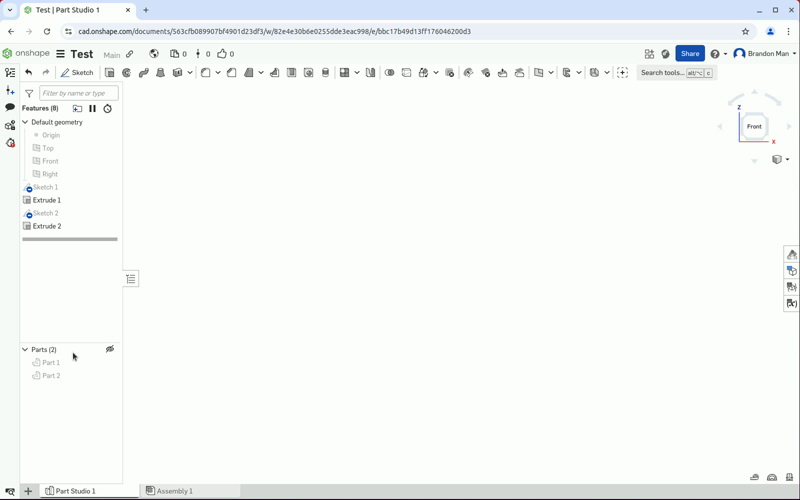
key(shift+s)
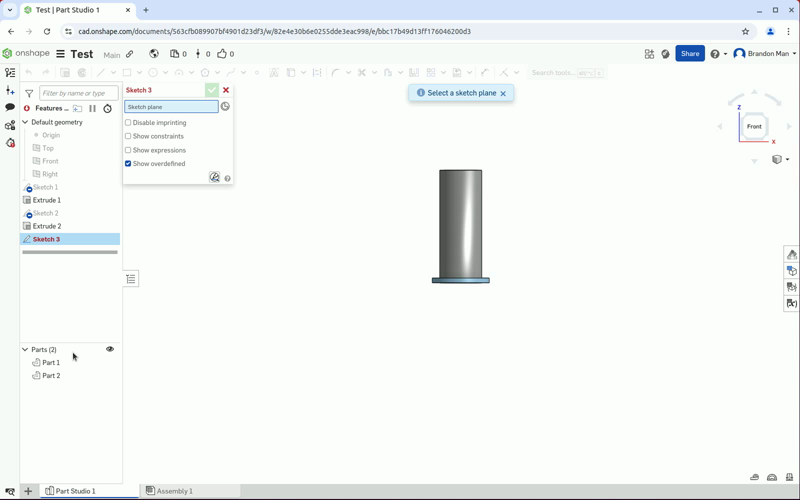
mouse_move(73, 163)
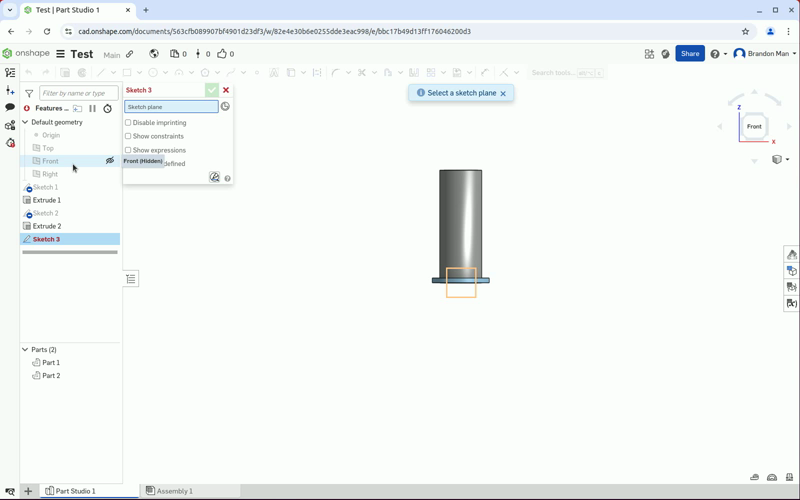
click(73, 163)
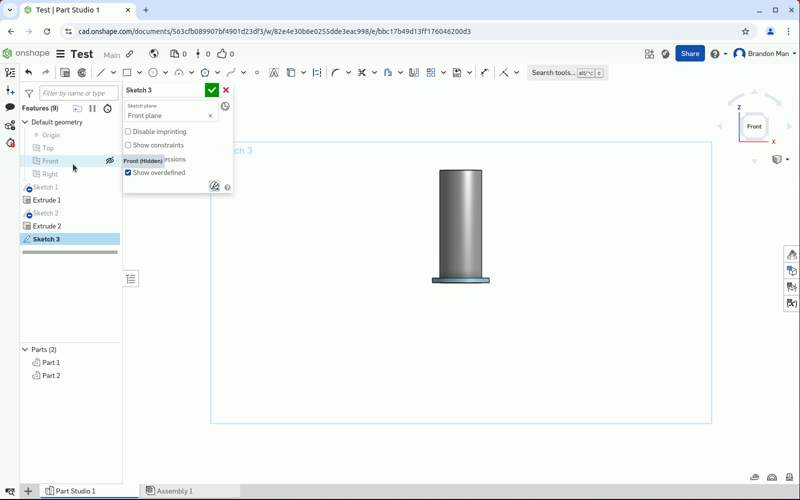
mouse_move(73, 352)
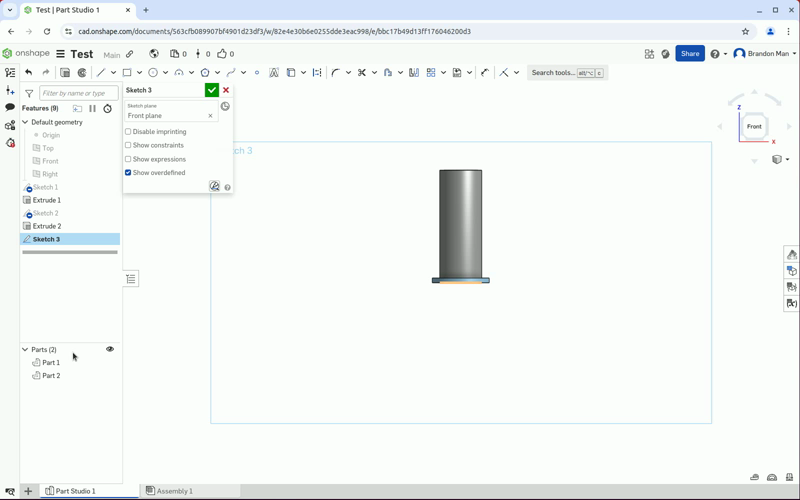
key(y)
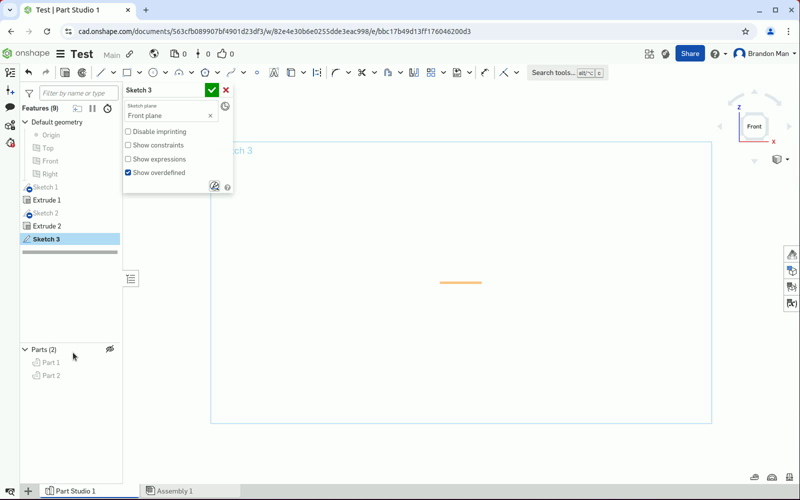
key(c)
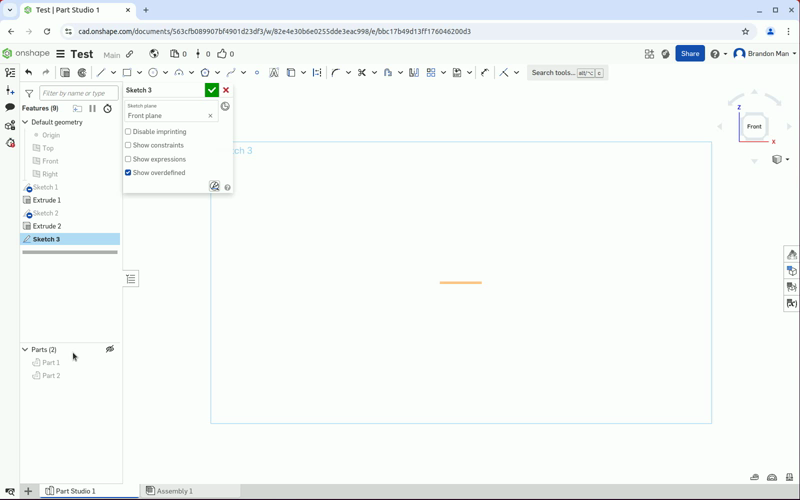
key_down(shift)
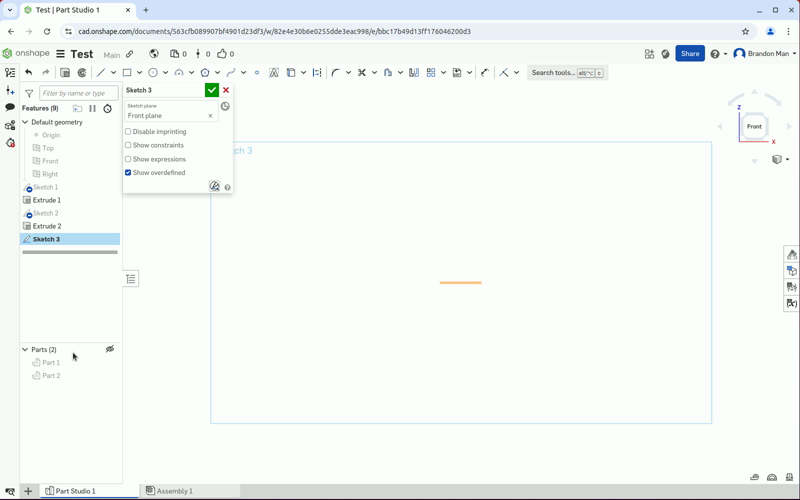
mouse_move(461, 207)
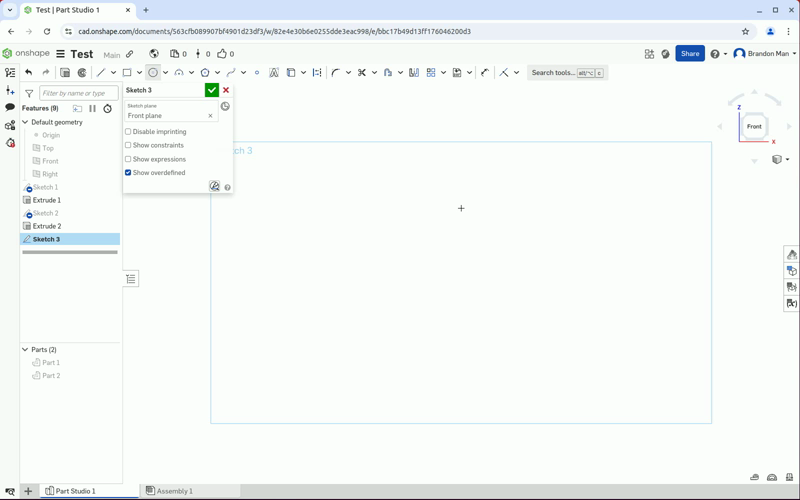
click(461, 207)
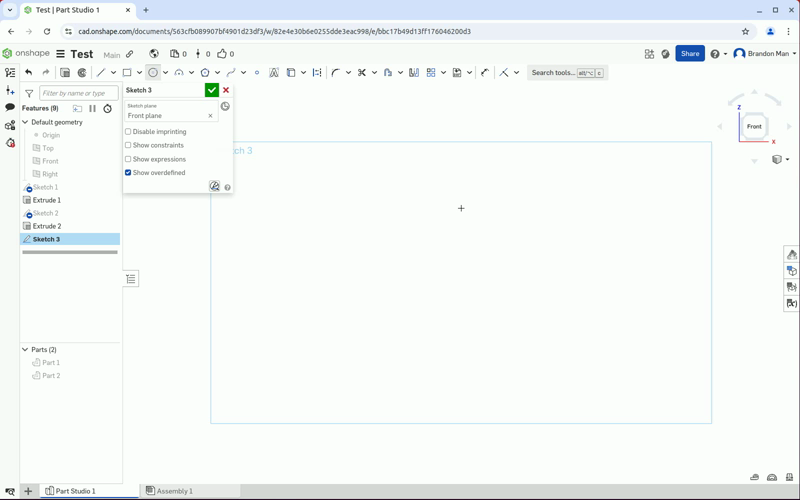
key_up(shift)
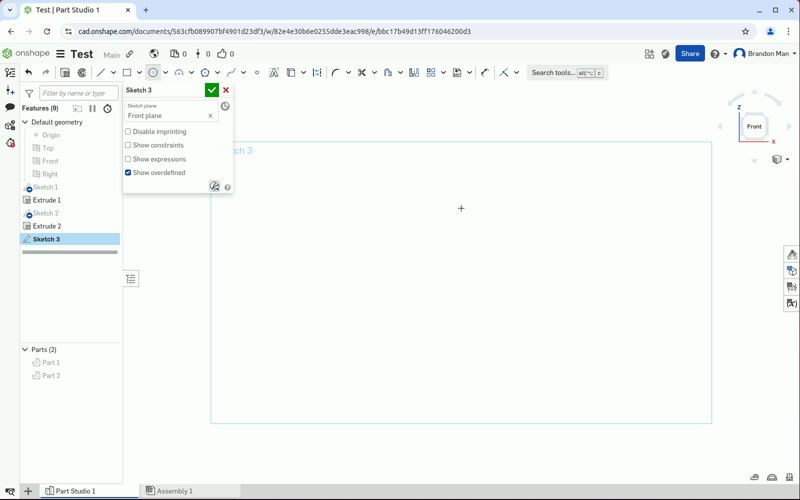
mouse_move(476, 207)
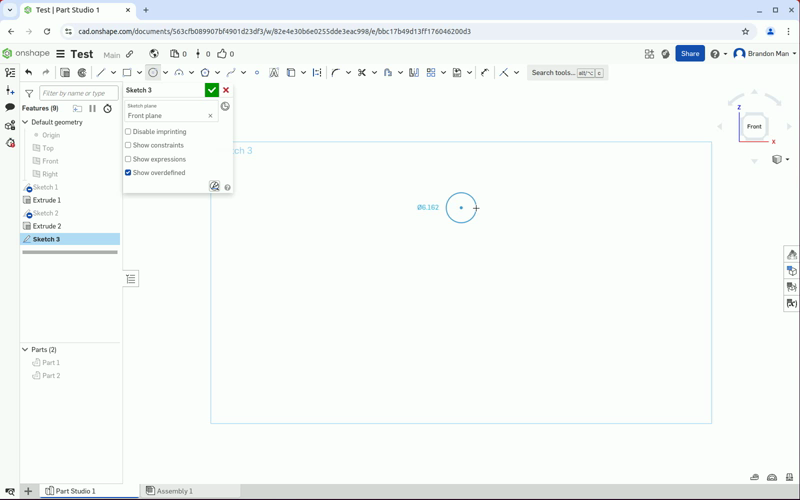
click(476, 207)
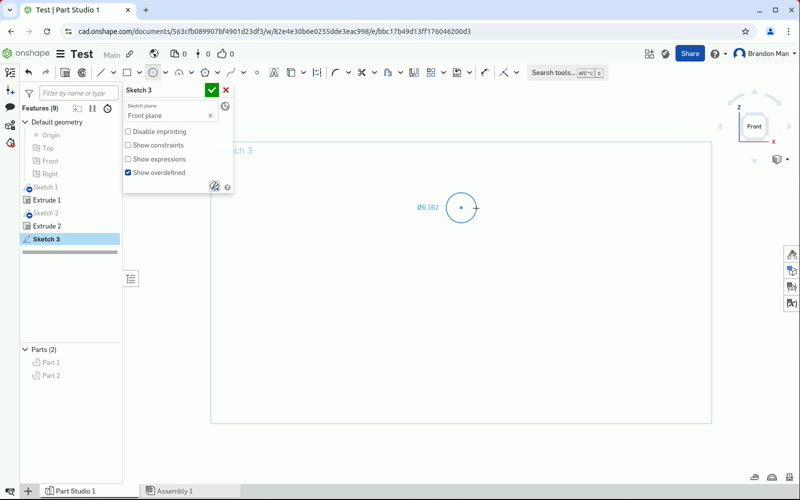
key(esc)
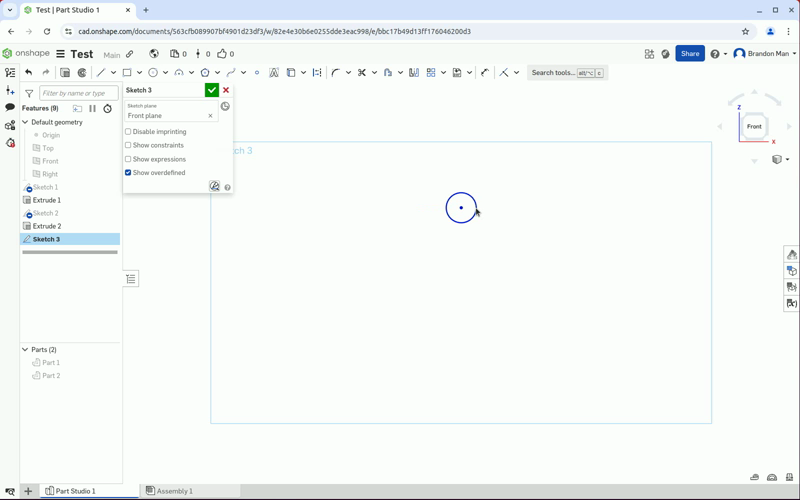
mouse_move(463, 214)
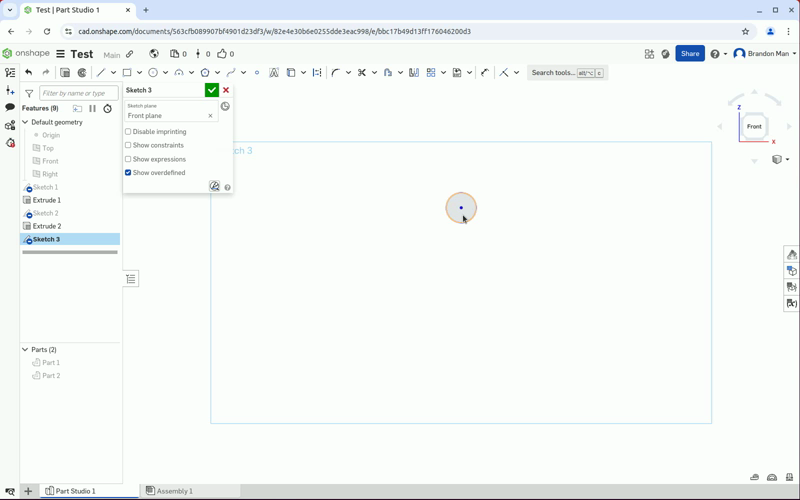
scroll(6)
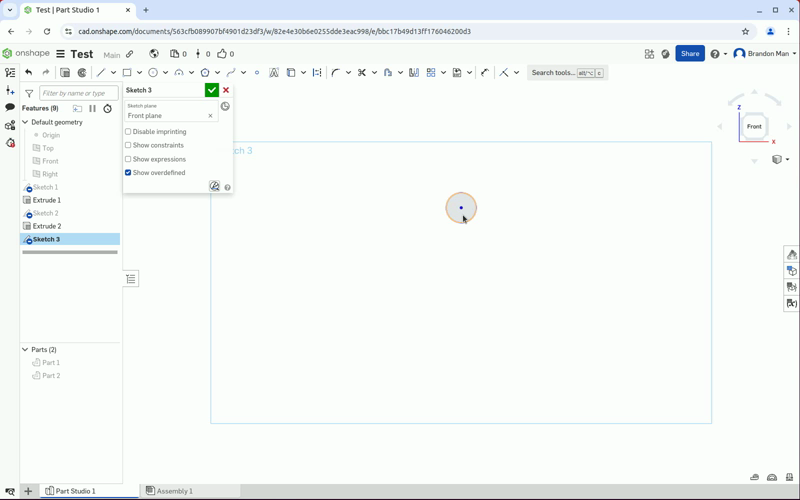
scroll(6)
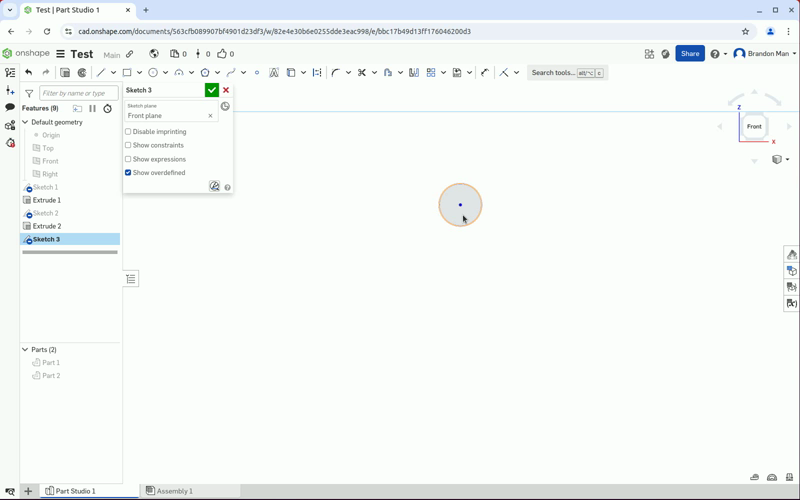
scroll(6)
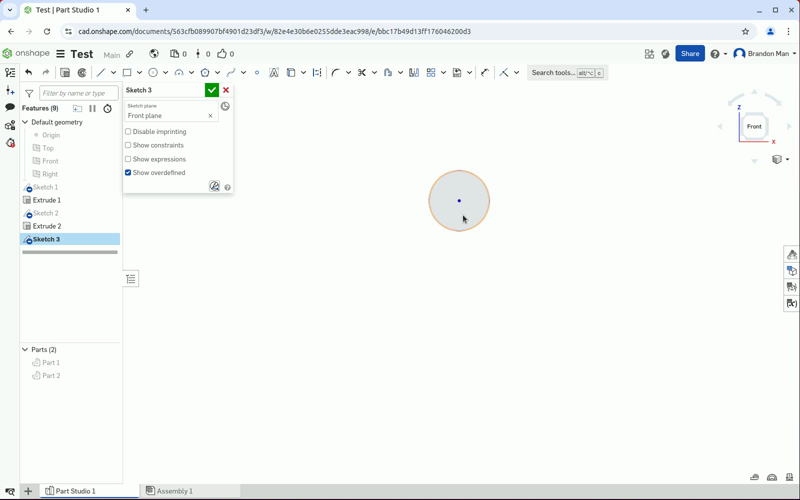
scroll(6)
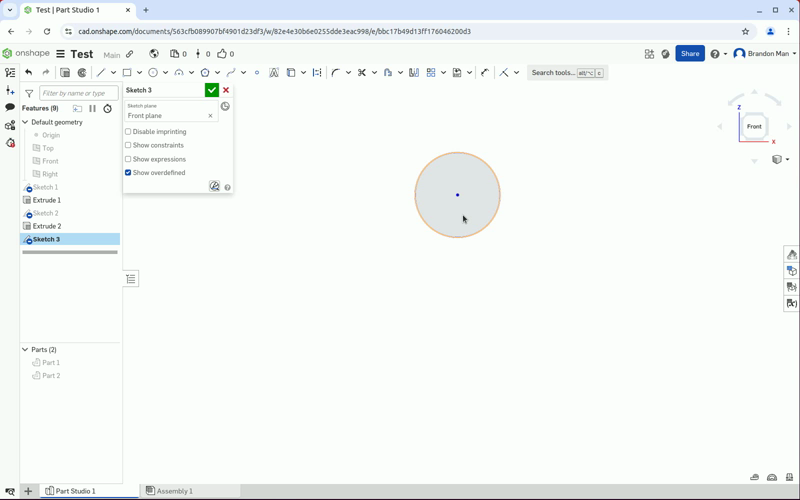
scroll(6)
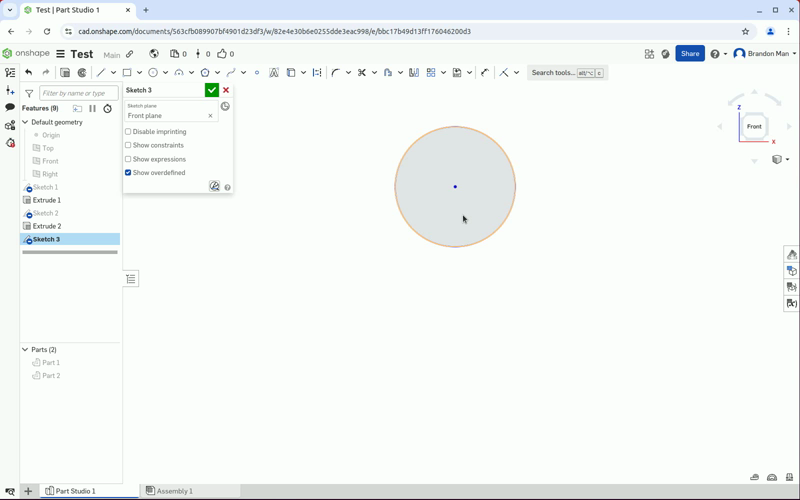
scroll(6)
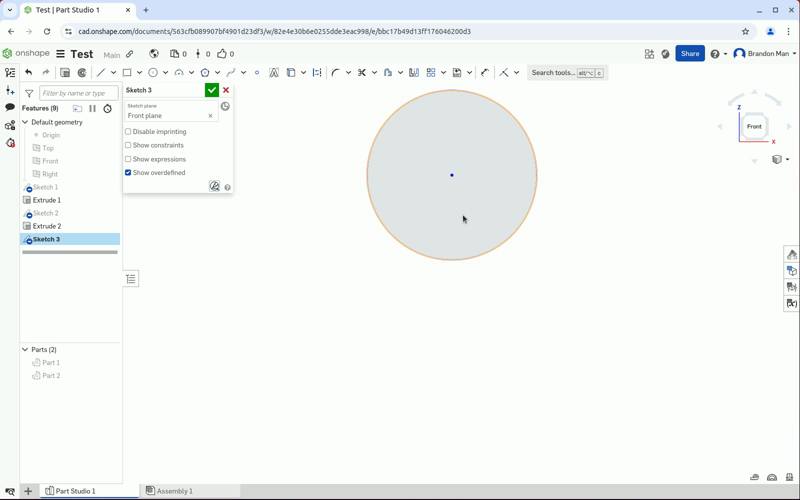
scroll(6)
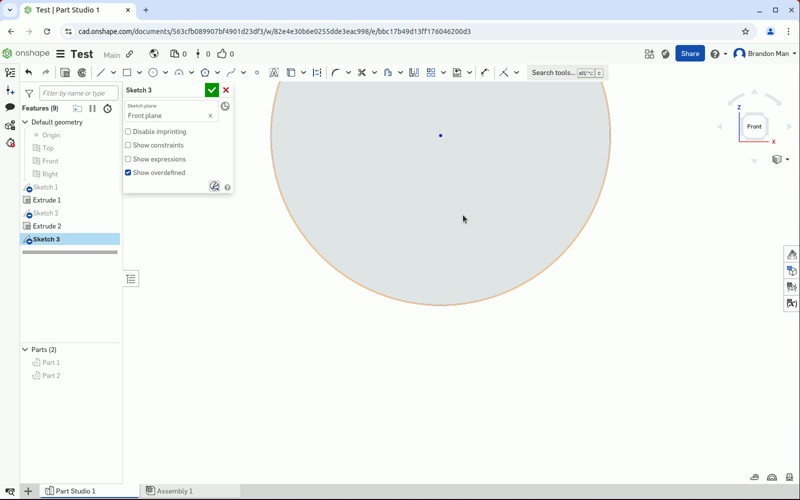
click(463, 214)
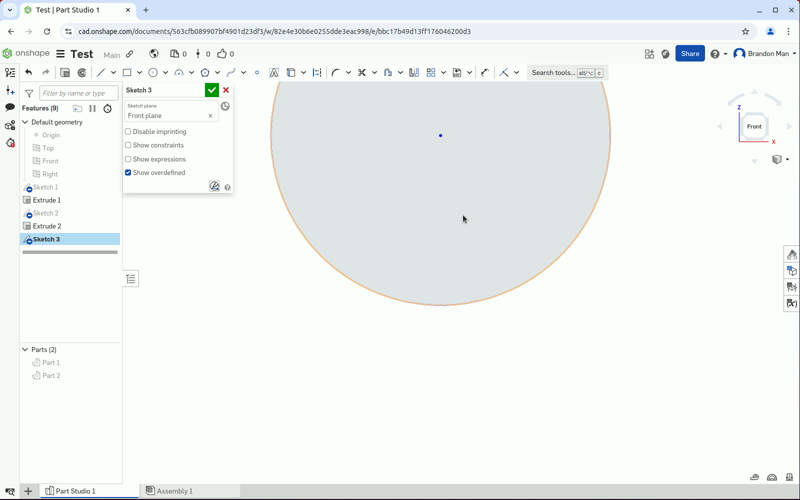
scroll(-6)
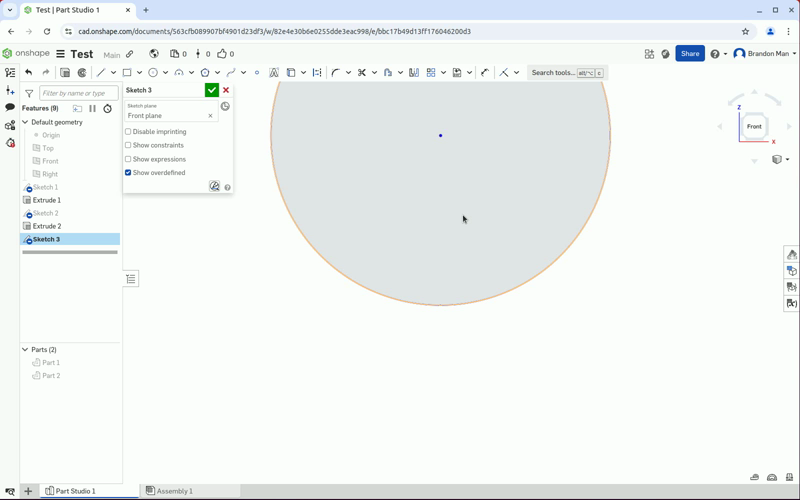
scroll(-6)
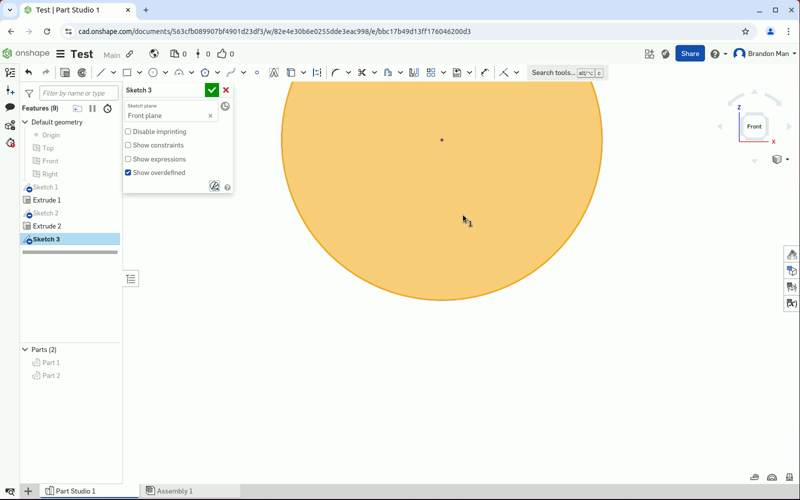
scroll(-6)
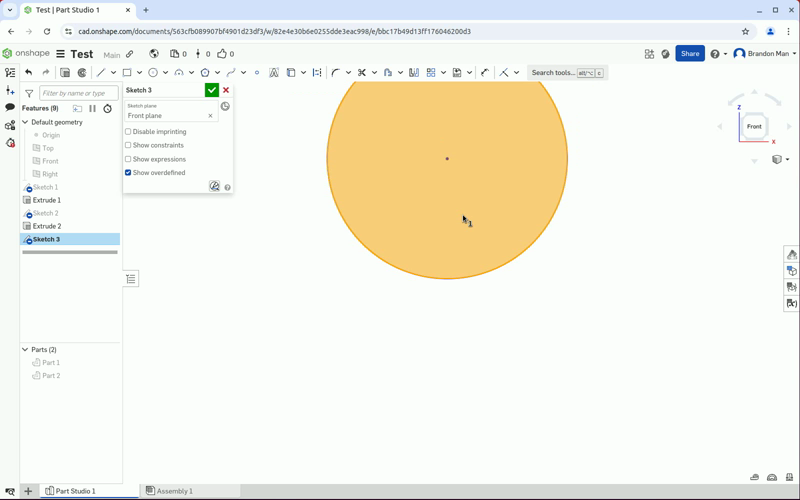
scroll(-6)
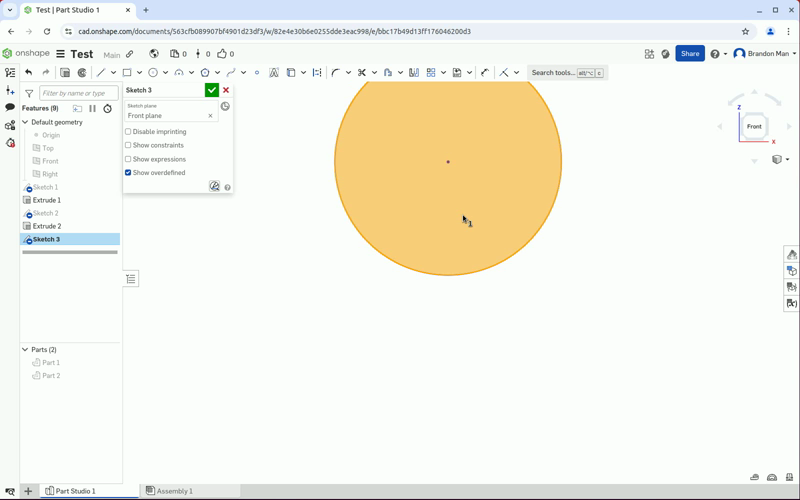
scroll(-6)
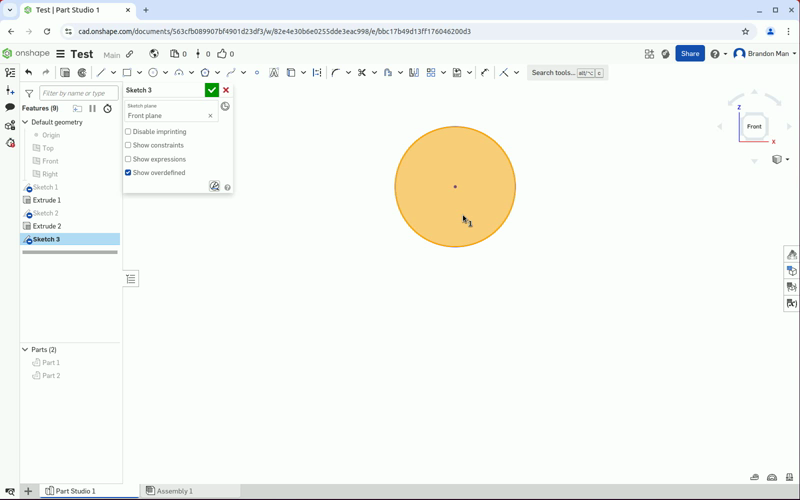
scroll(-6)
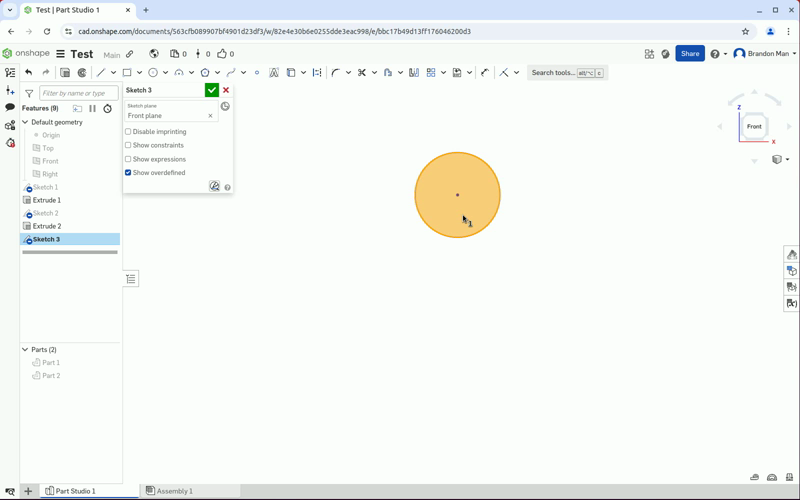
scroll(-6)
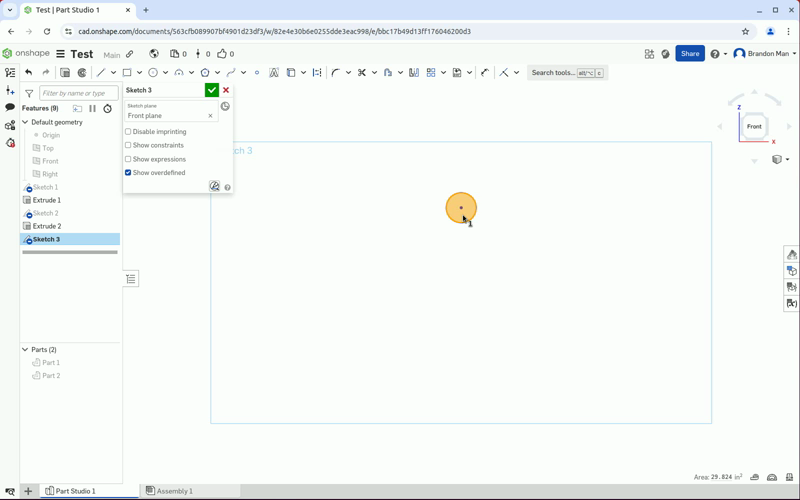
mouse_move(73, 352)
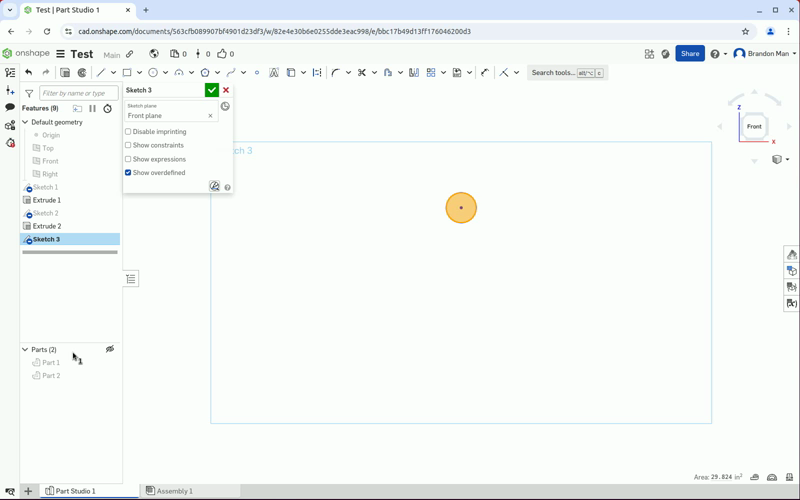
key(shift+y)
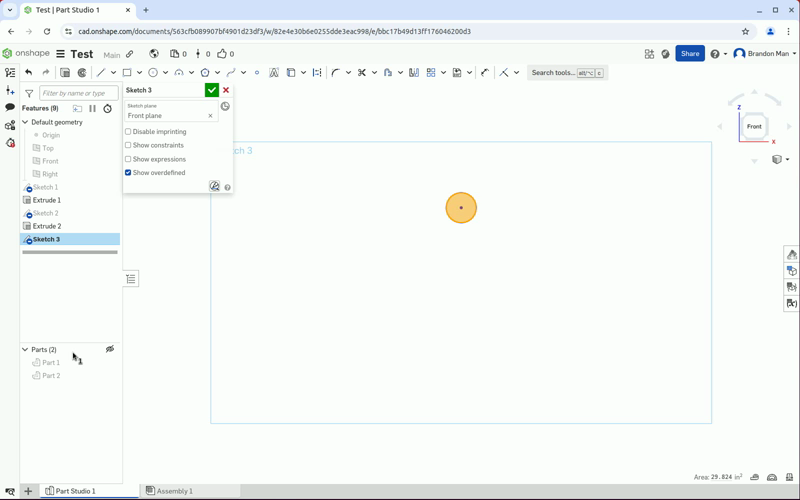
key(shift+e)
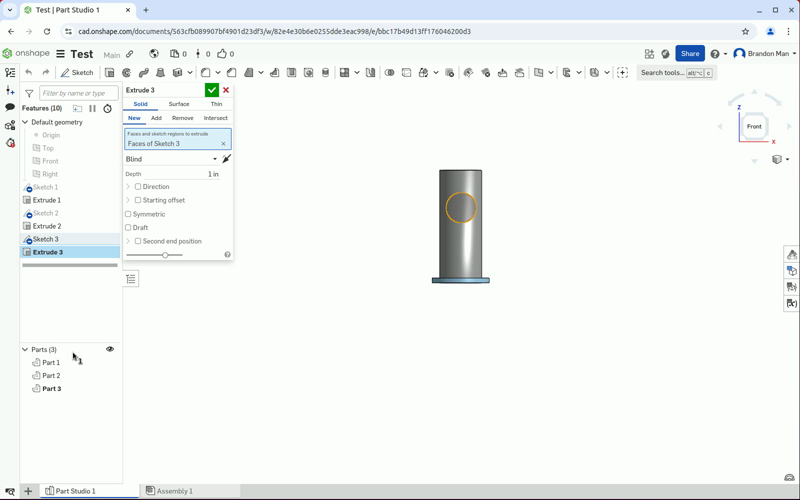
mouse_move(143, 106)
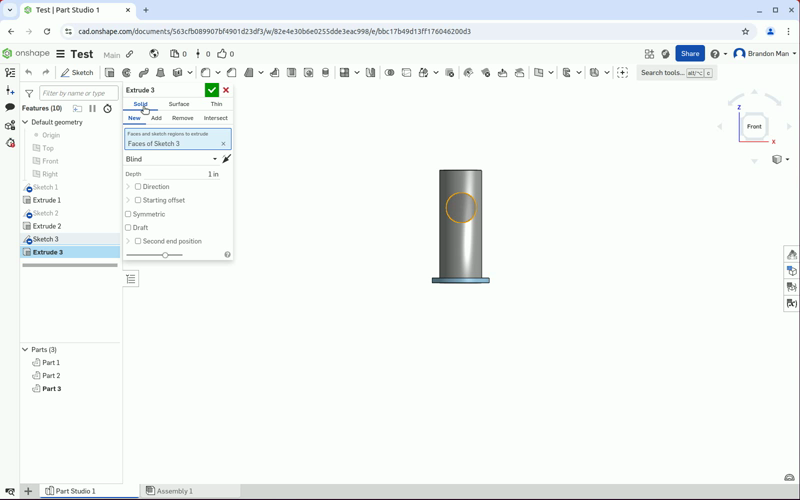
click(143, 106)
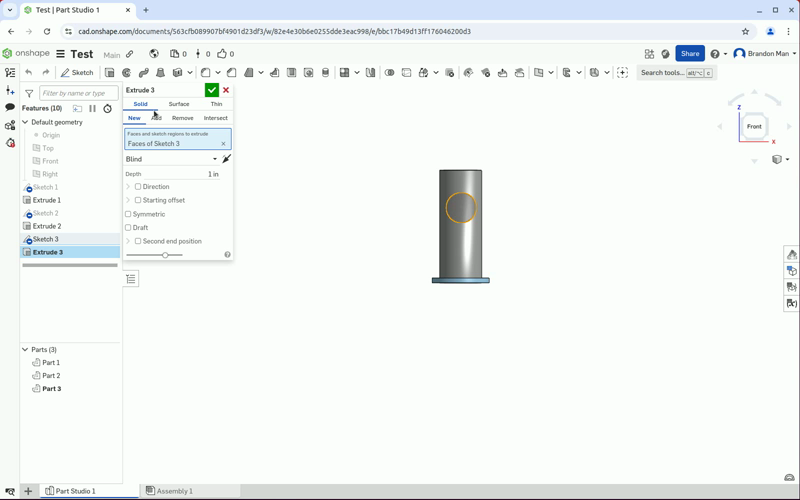
mouse_move(186, 120)
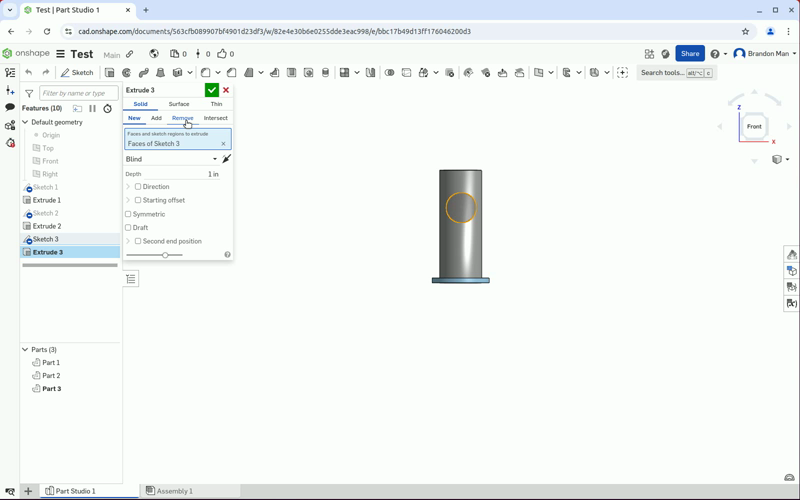
click(186, 120)
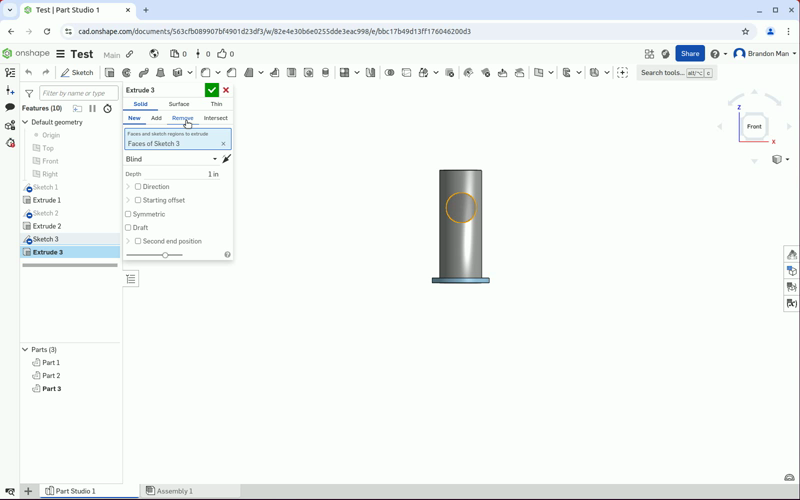
key(tab, 4)
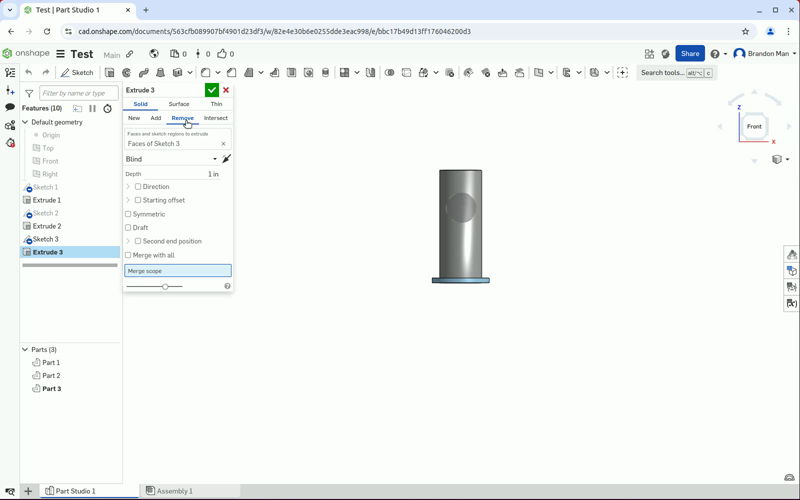
text(-9.628)
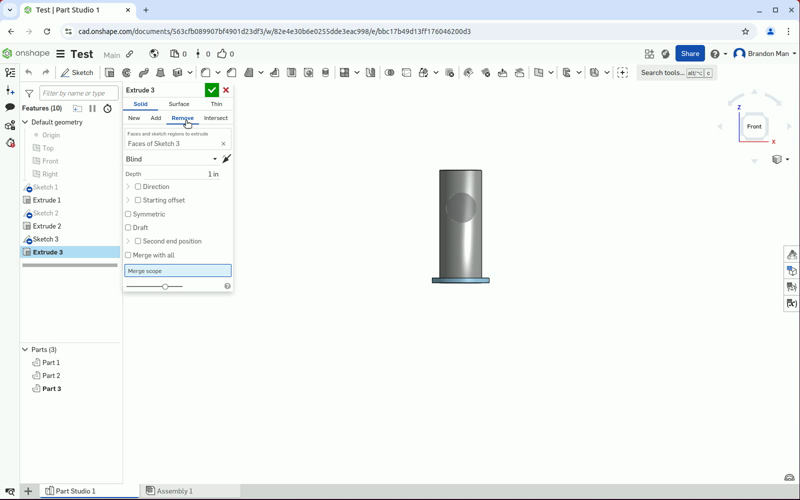
key(tab, 3)
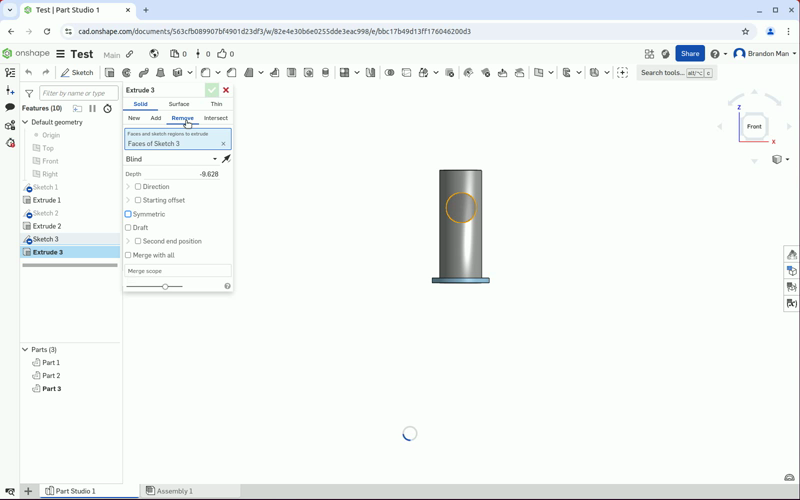
key(space)
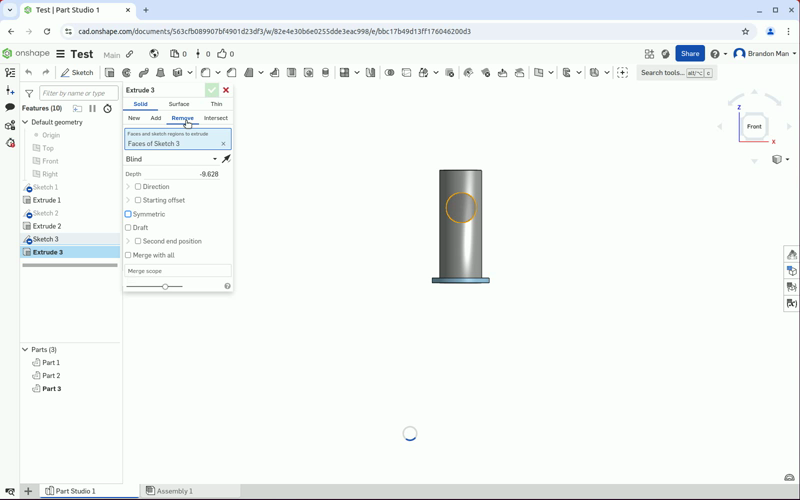
key(tab, 2)
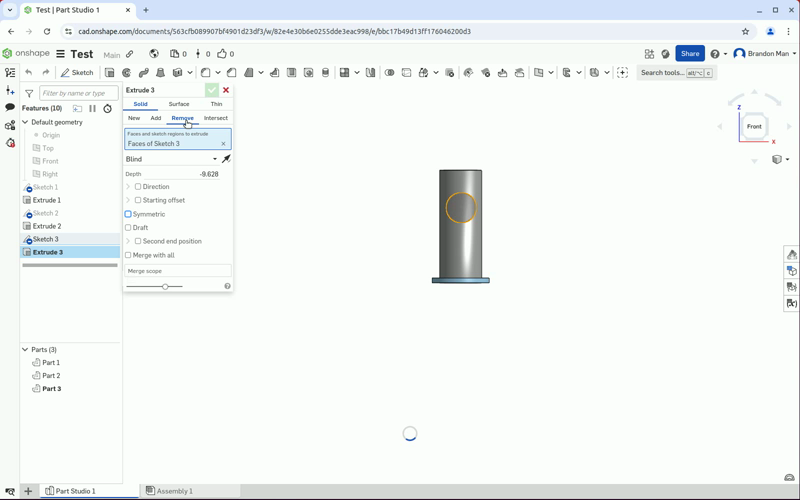
key(space)
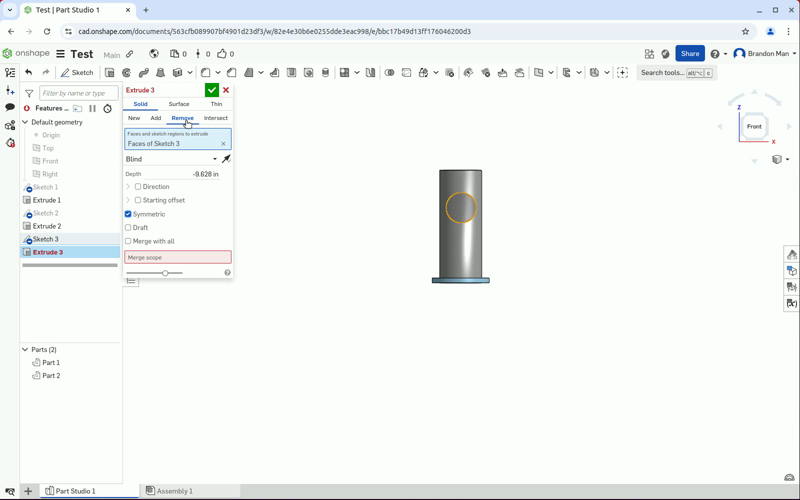
key(enter)
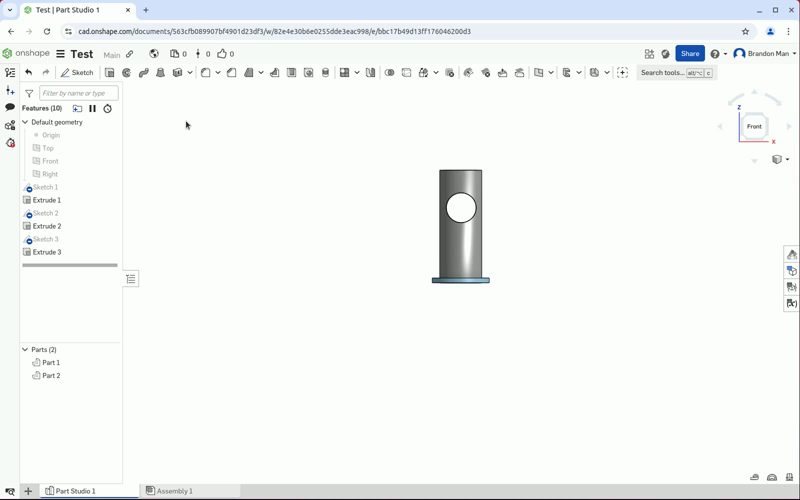
key(shift+h)
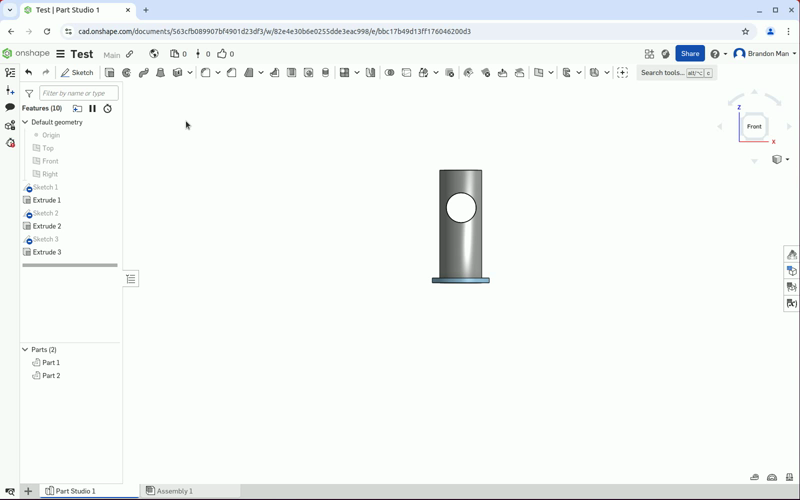
key(shift+h)
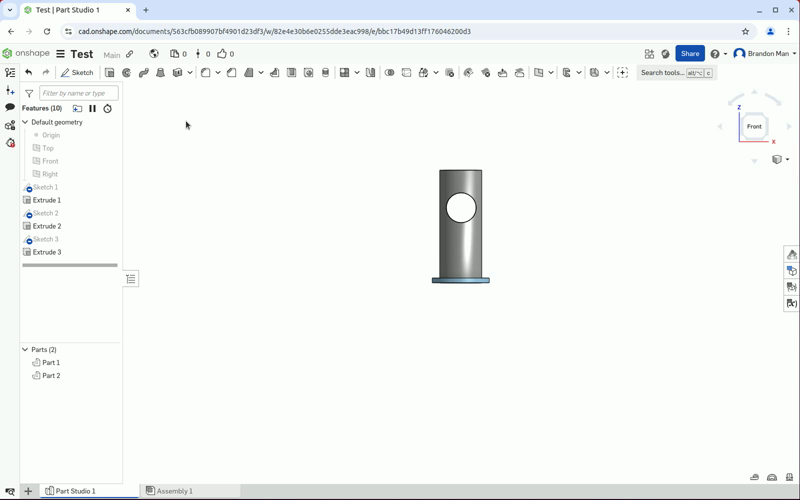
key(shift+7)
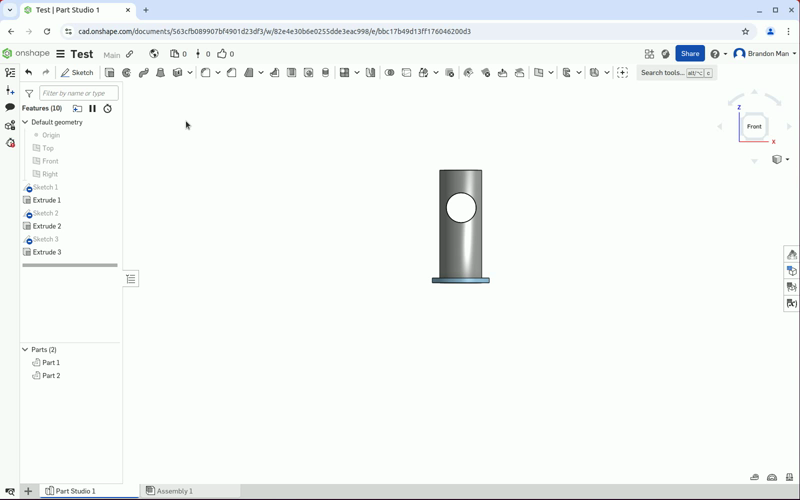
key(left, 2)
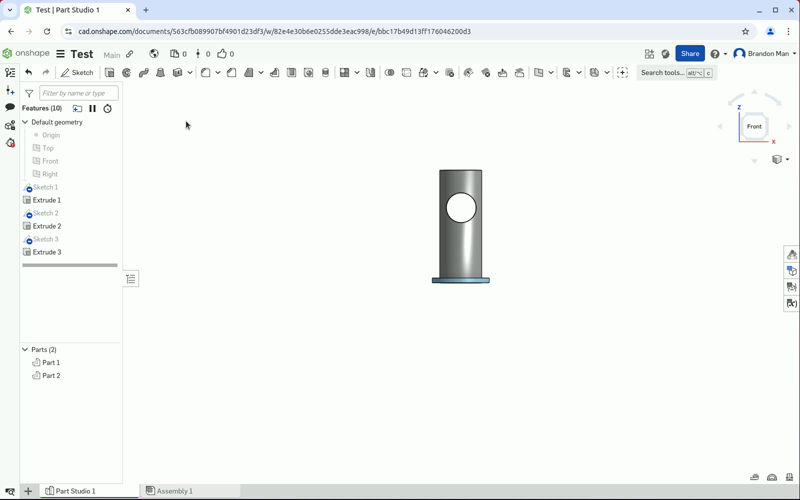
key(down, 2)
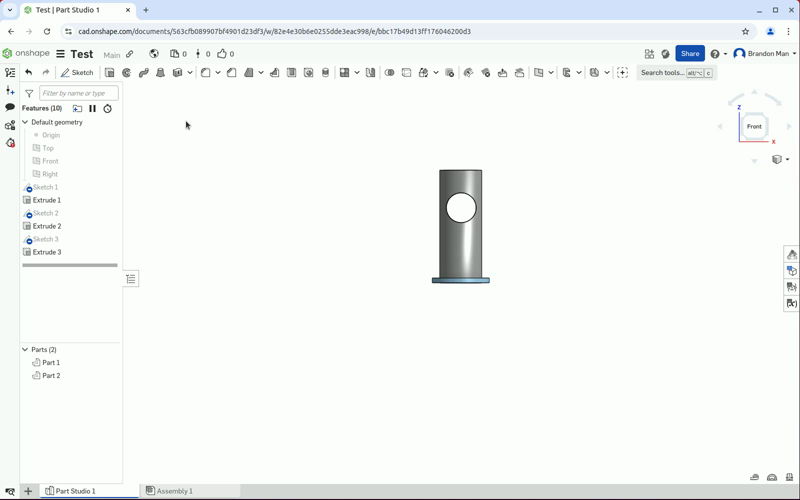
key(up, 2)
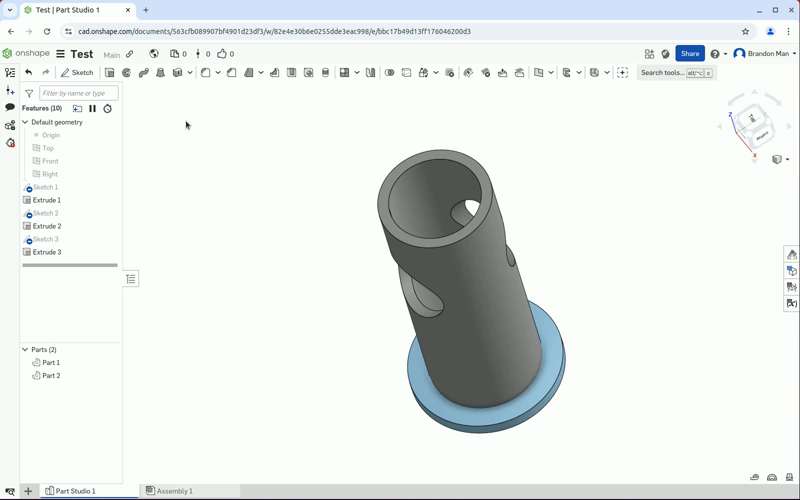
key(right, 2)
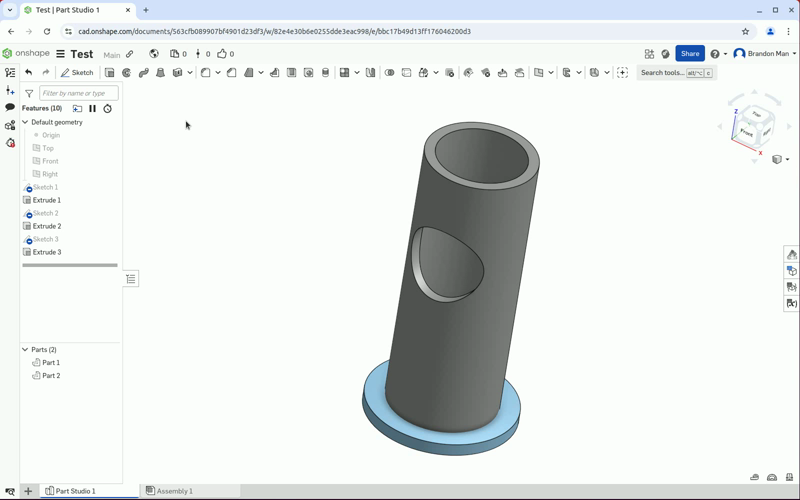
mouse_move(73, 189)
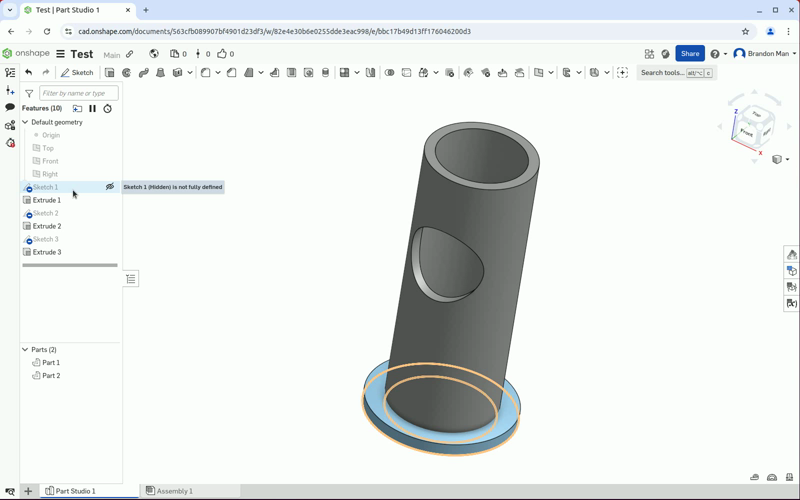
click(73, 189)